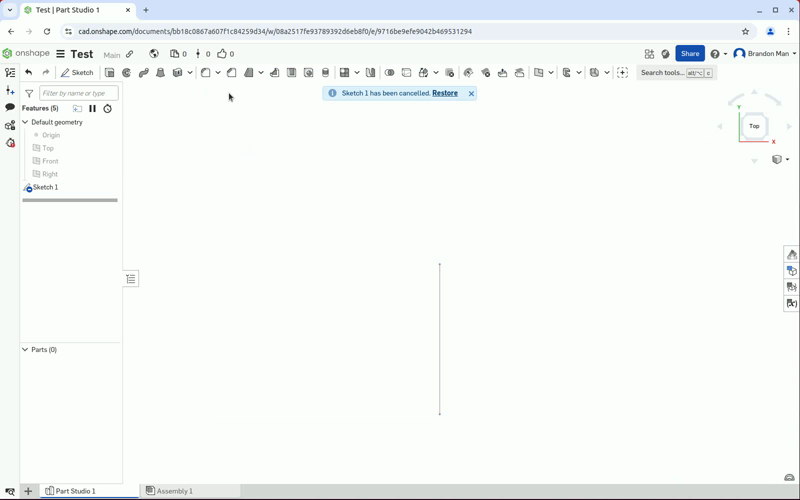
key(shift+h)
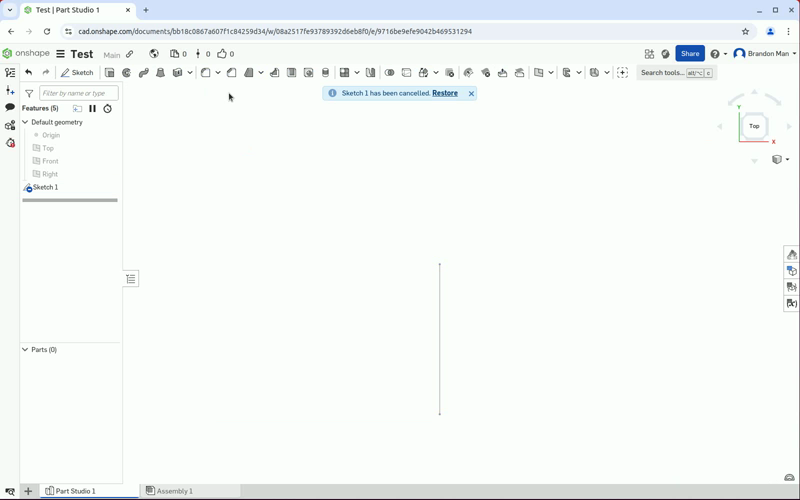
key(shift+s)
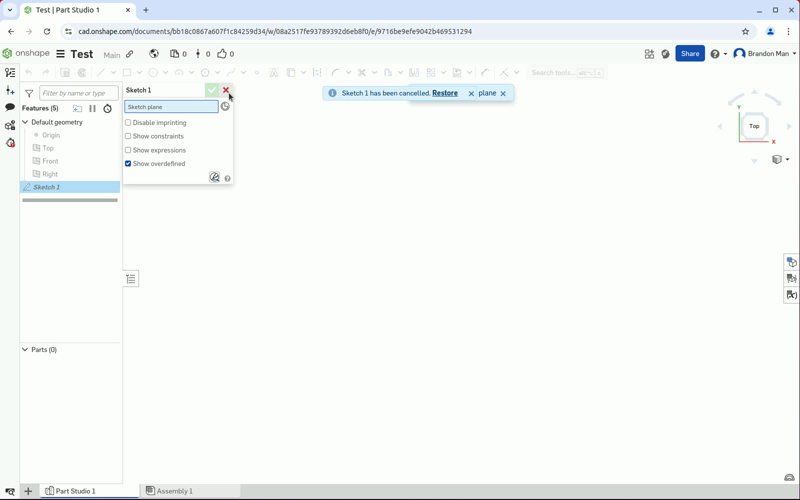
mouse_move(73, 150)
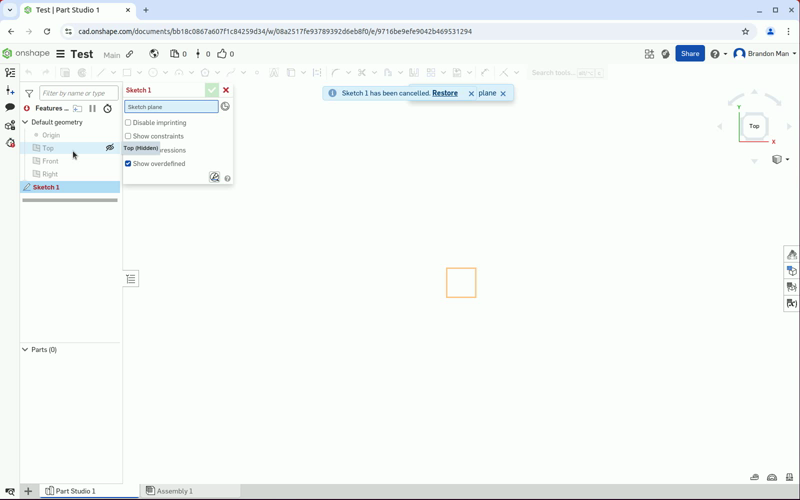
click(73, 150)
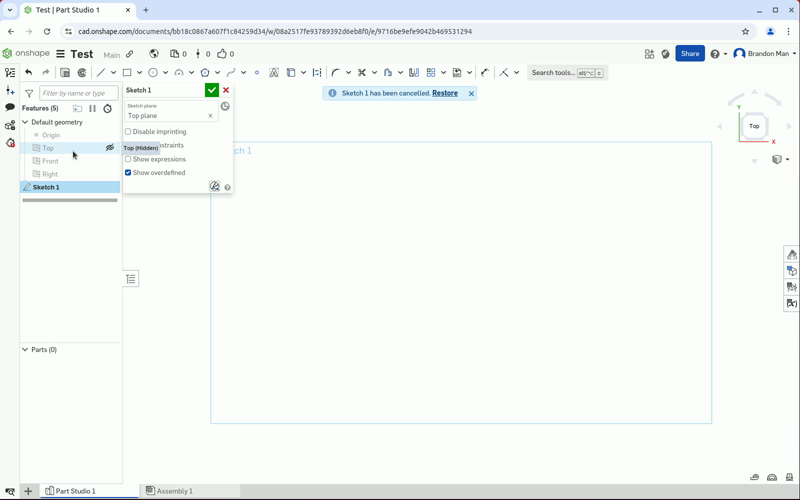
mouse_move(73, 352)
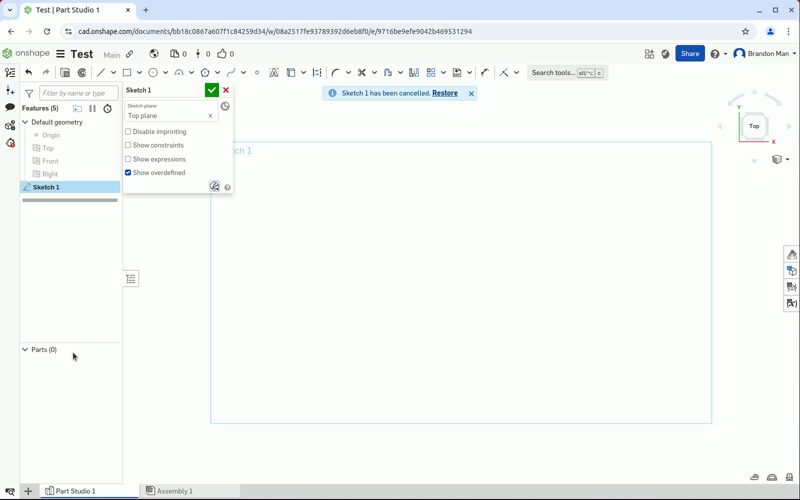
key(y)
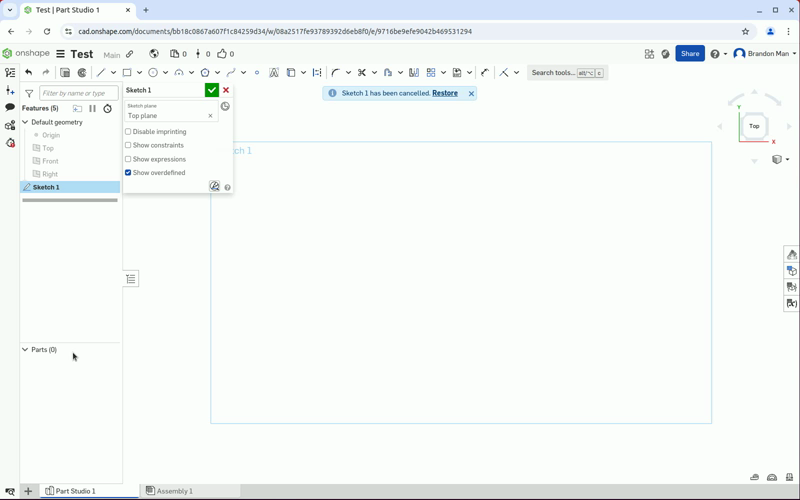
key(l)
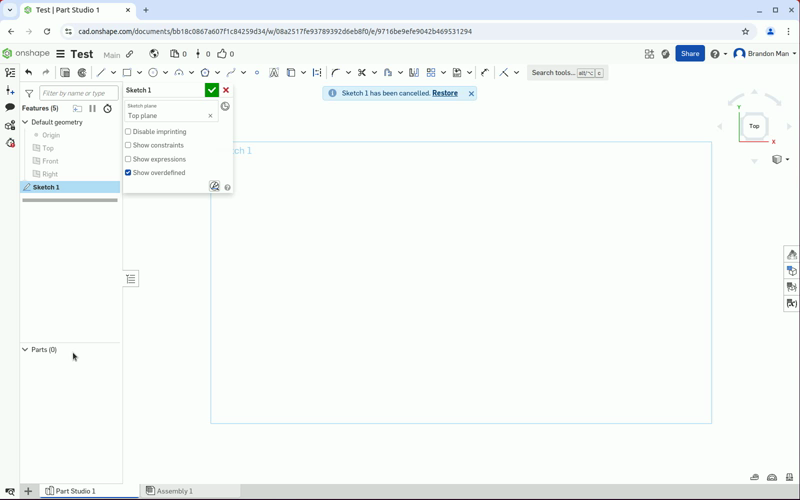
key_down(shift)
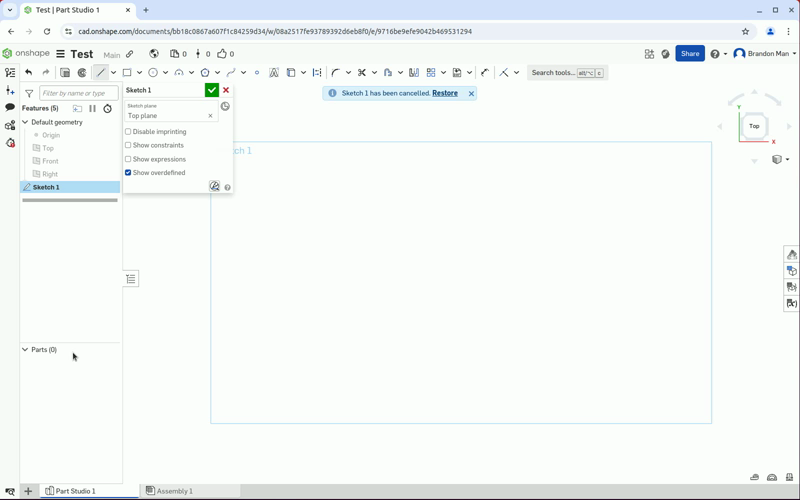
mouse_move(348, 337)
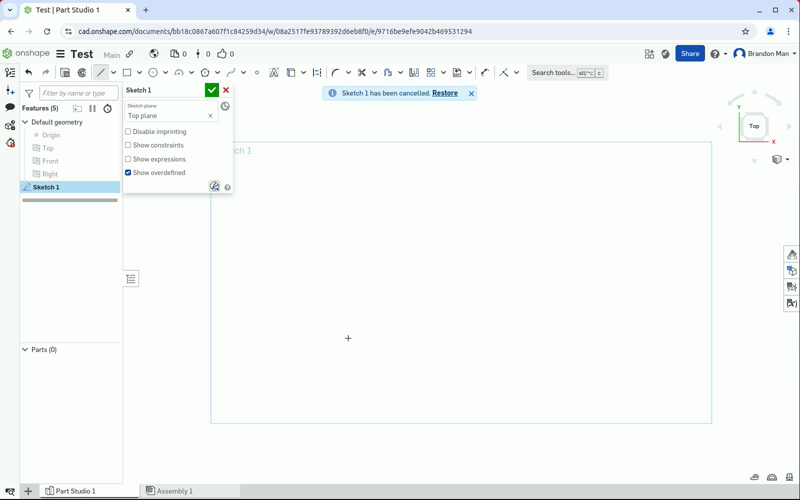
click(348, 337)
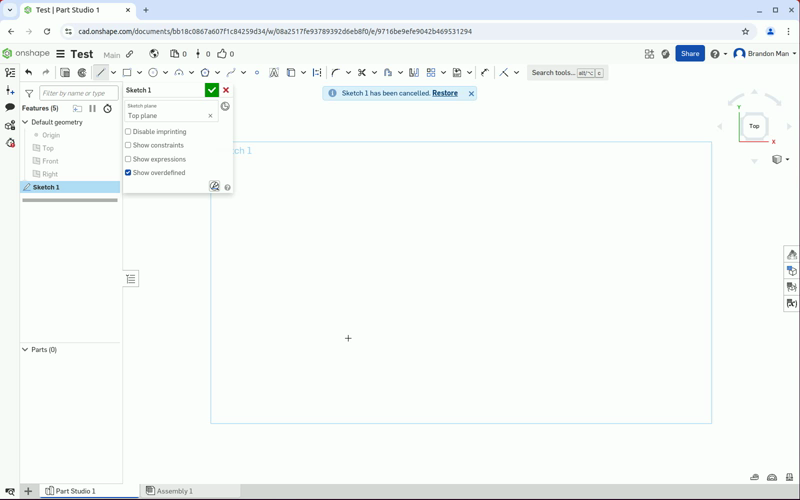
key_up(shift)
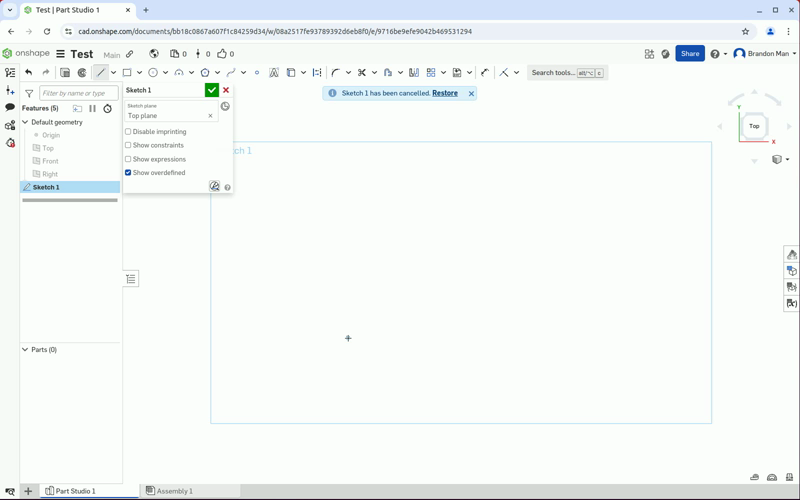
key_down(shift)
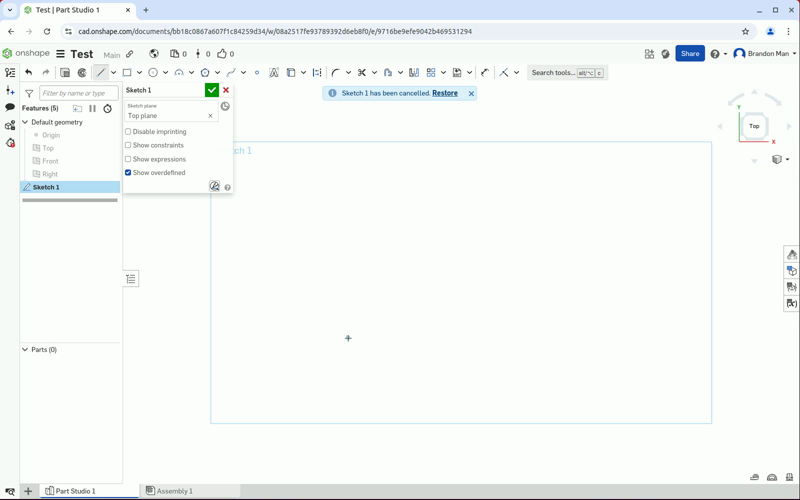
mouse_move(460, 337)
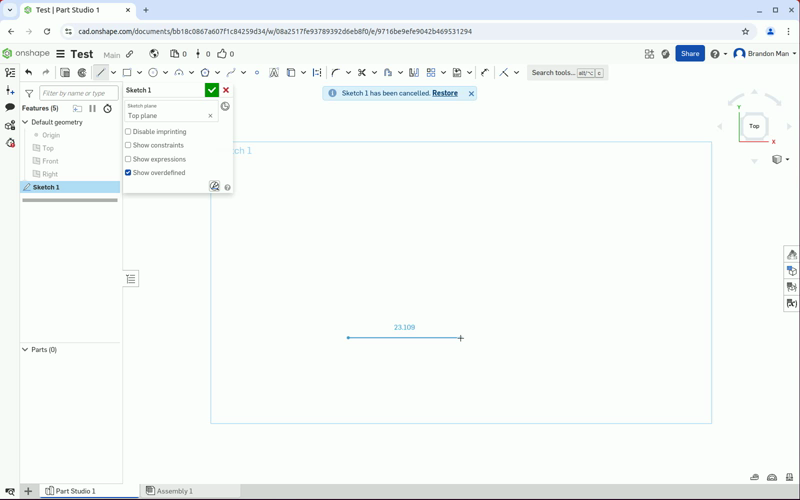
click(460, 337)
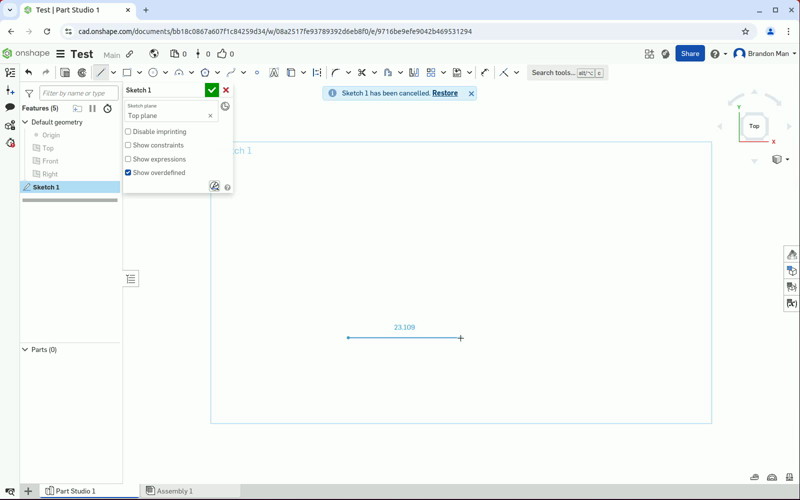
key_up(shift)
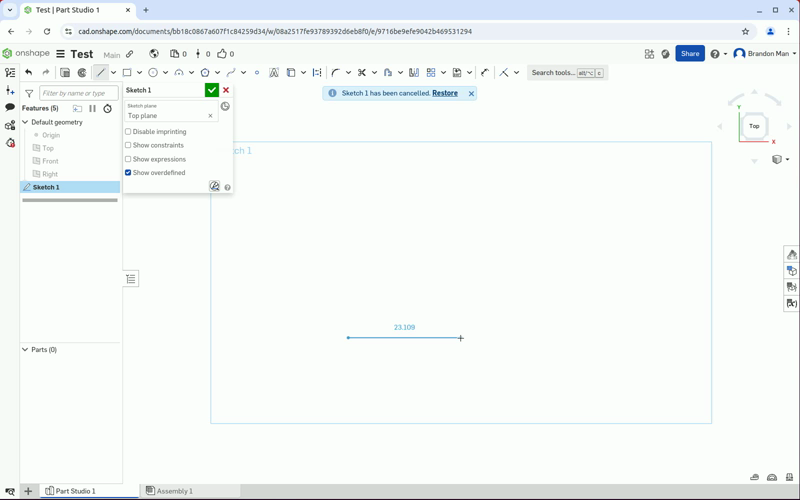
key_down(shift)
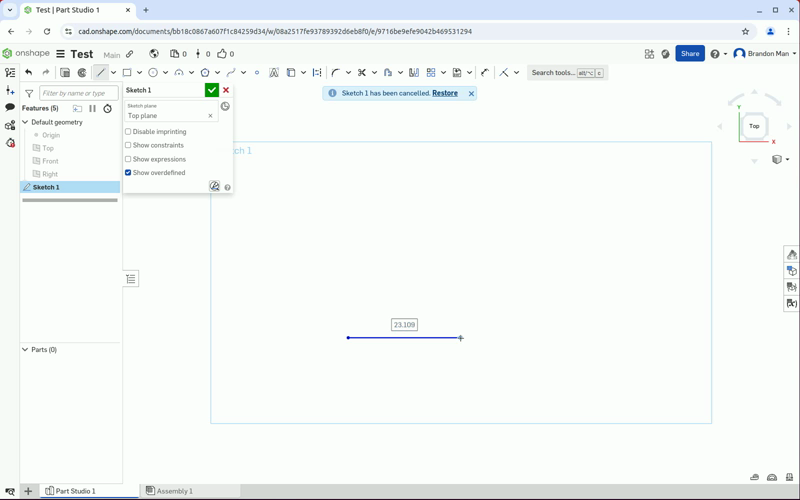
mouse_move(490, 337)
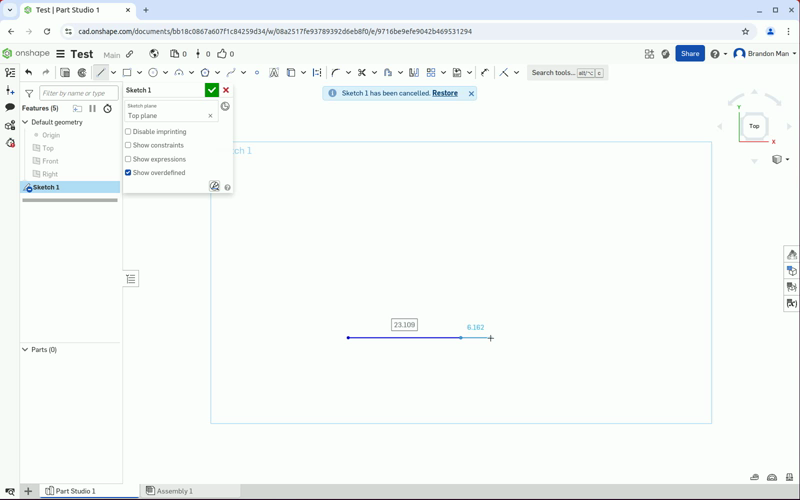
mouse_move(460, 282)
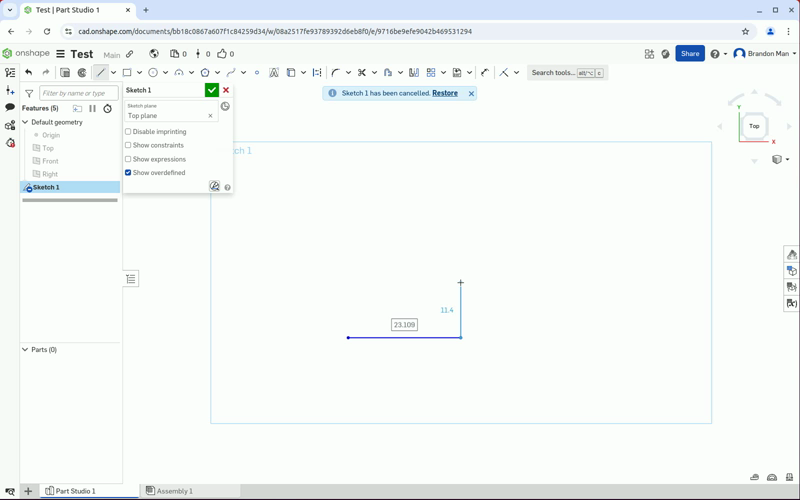
click(460, 282)
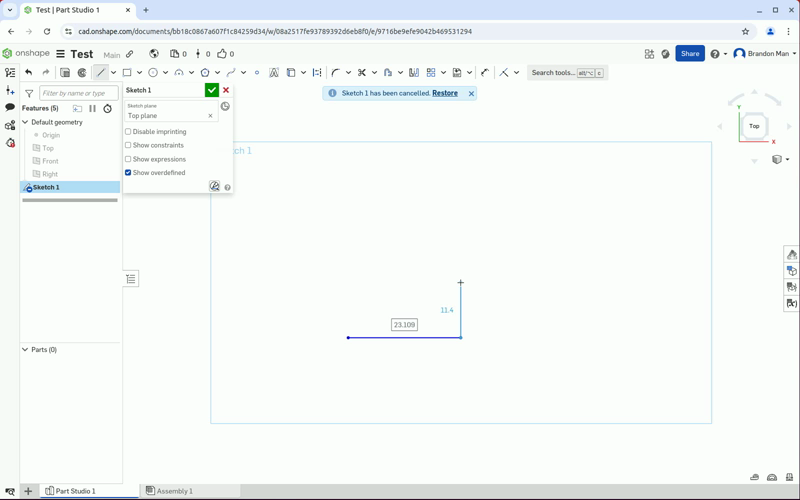
key_up(shift)
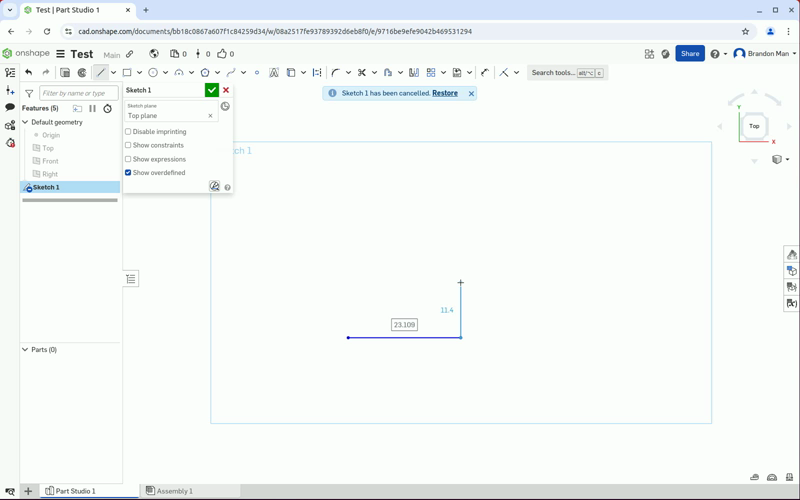
key_down(shift)
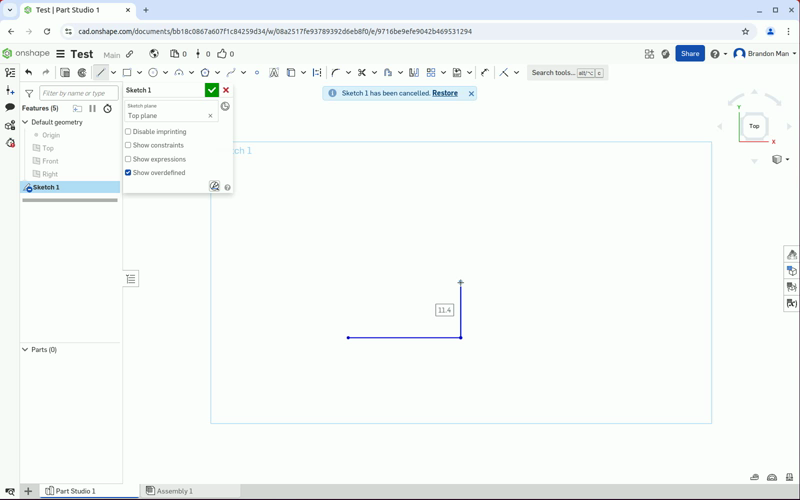
mouse_move(348, 282)
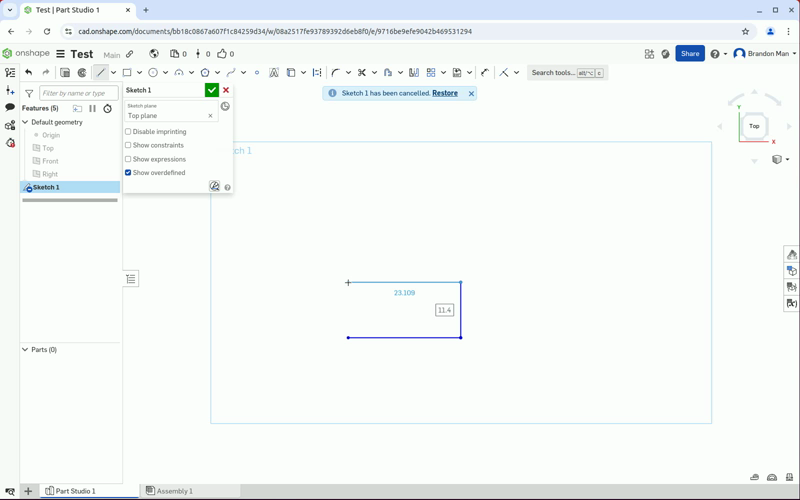
click(348, 282)
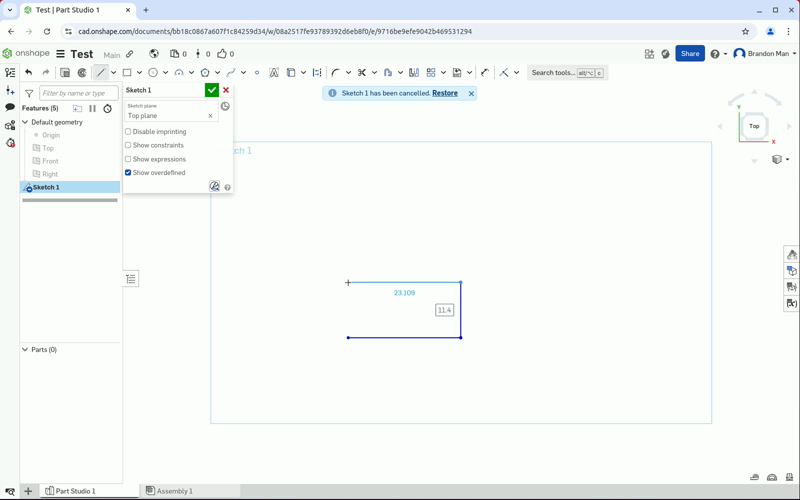
key_up(shift)
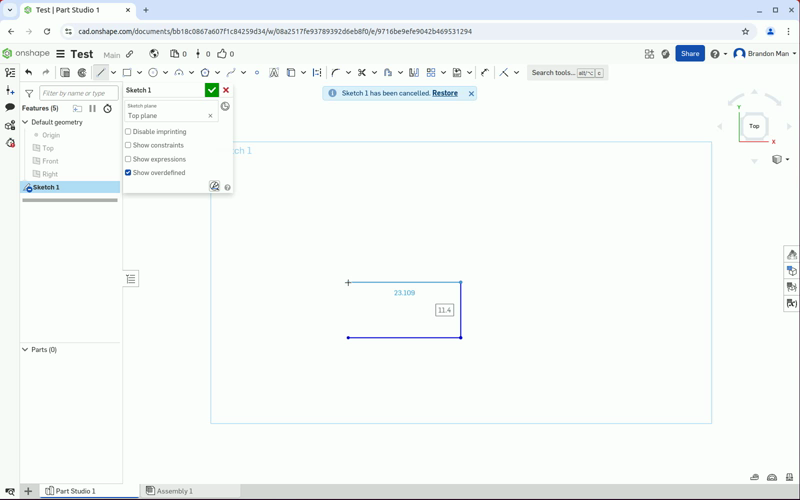
mouse_move(378, 282)
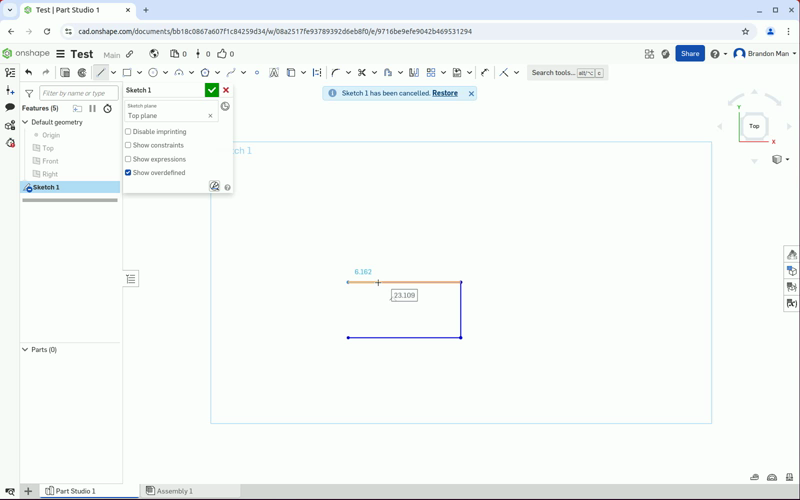
key_down(shift)
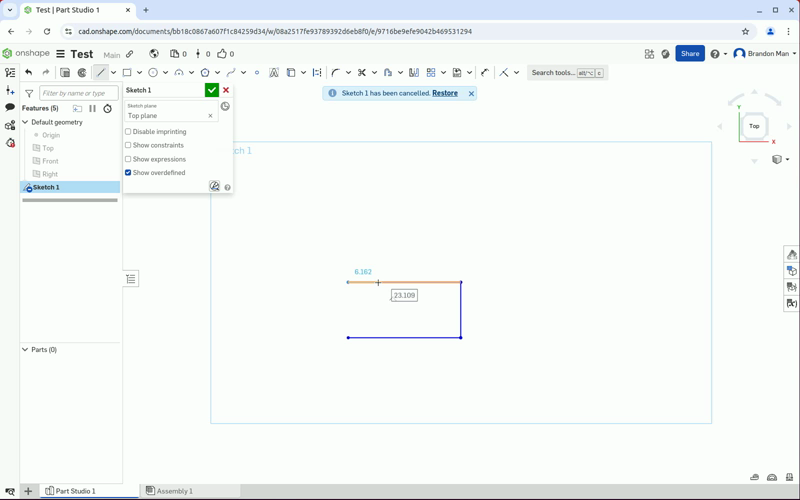
mouse_move(348, 337)
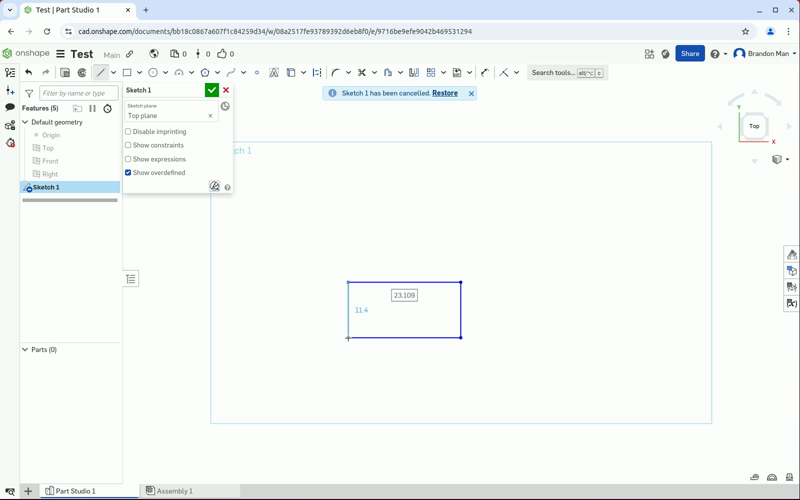
key_up(shift)
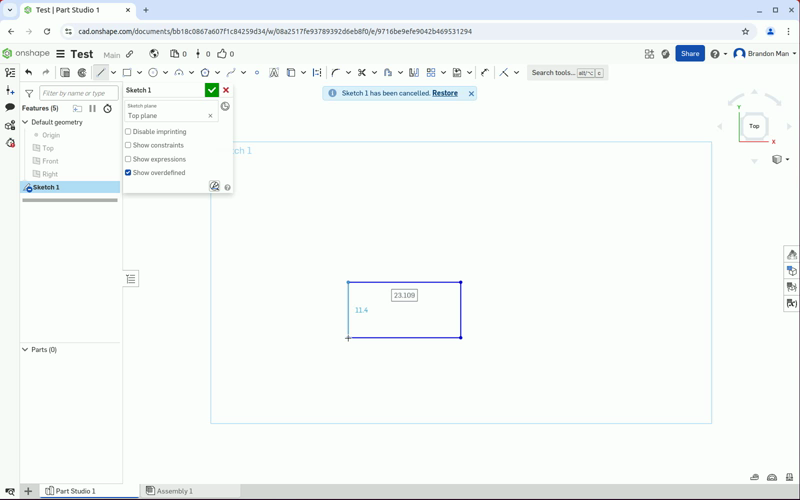
click(348, 337)
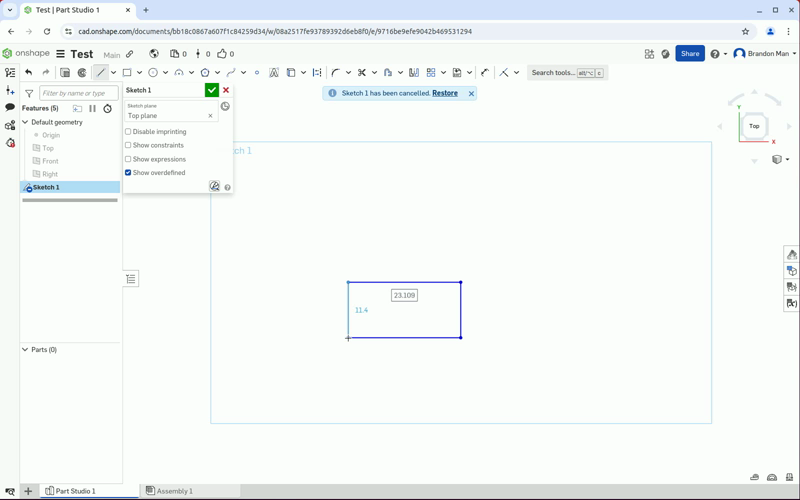
key(esc)
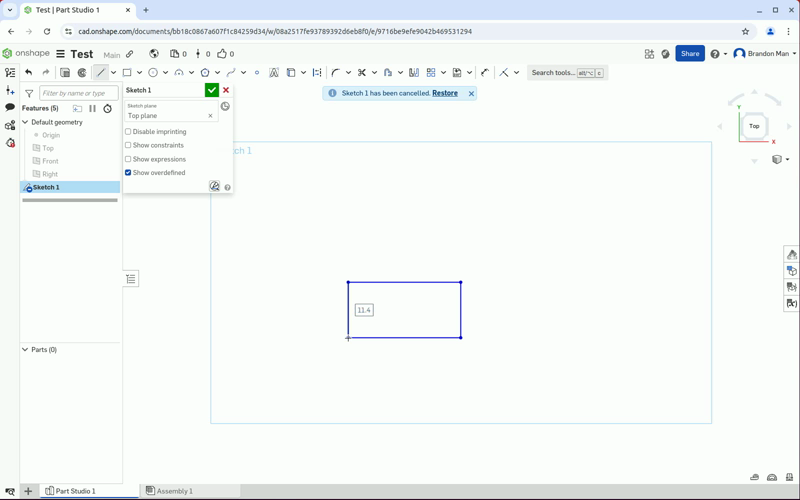
mouse_move(417, 312)
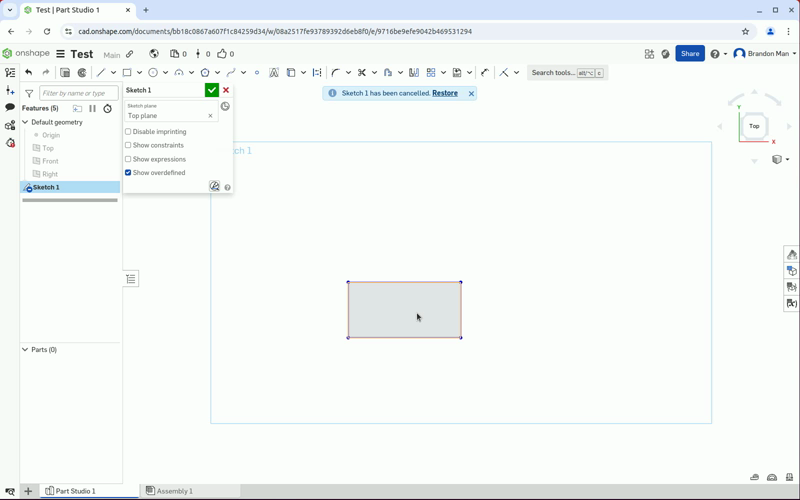
click(417, 312)
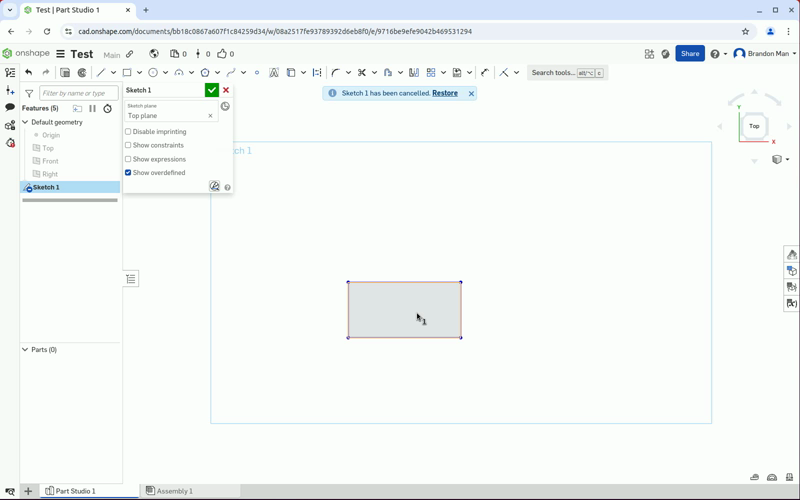
mouse_move(73, 352)
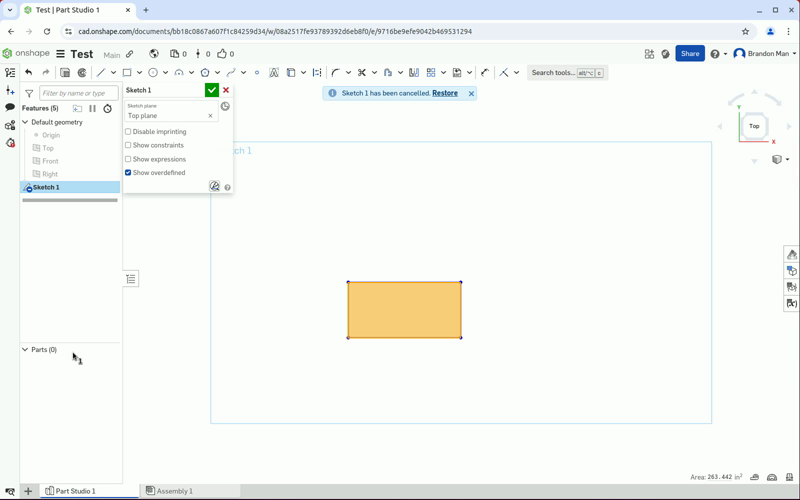
key(shift+y)
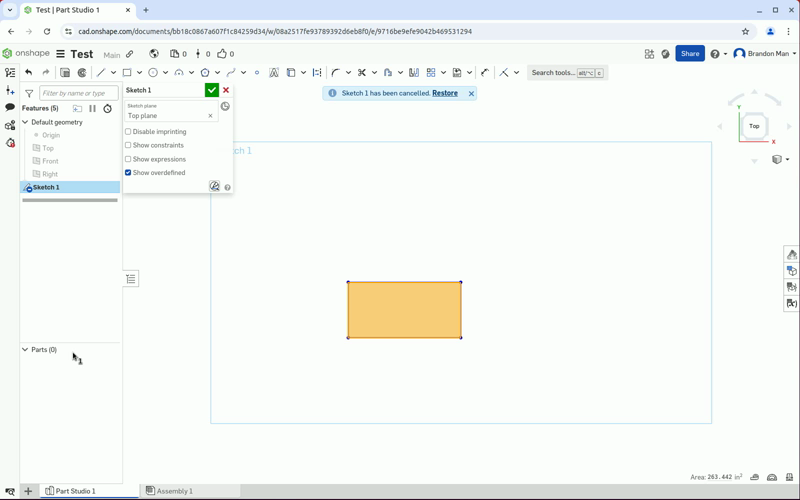
key(shift+e)
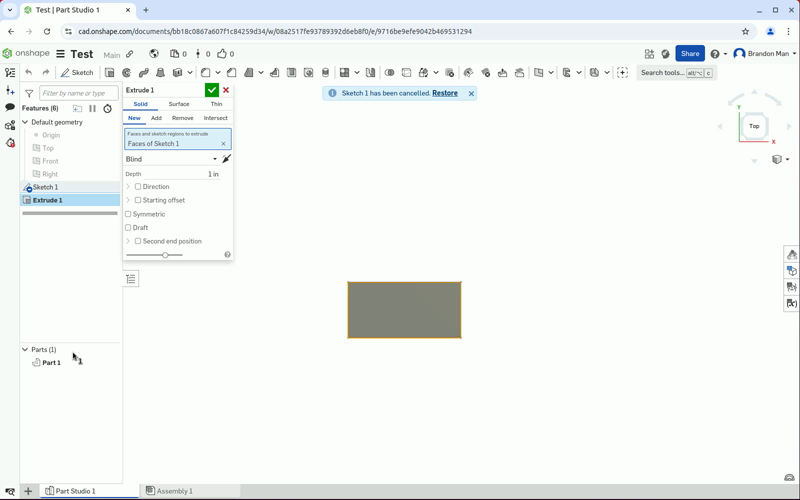
mouse_move(143, 106)
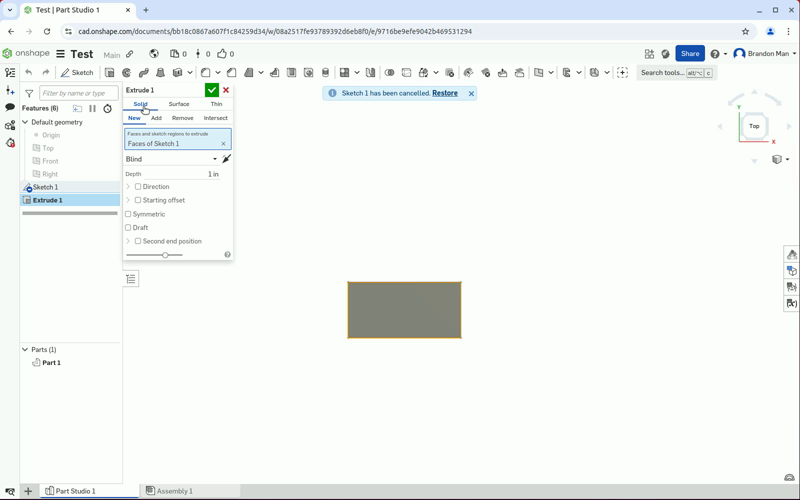
click(143, 106)
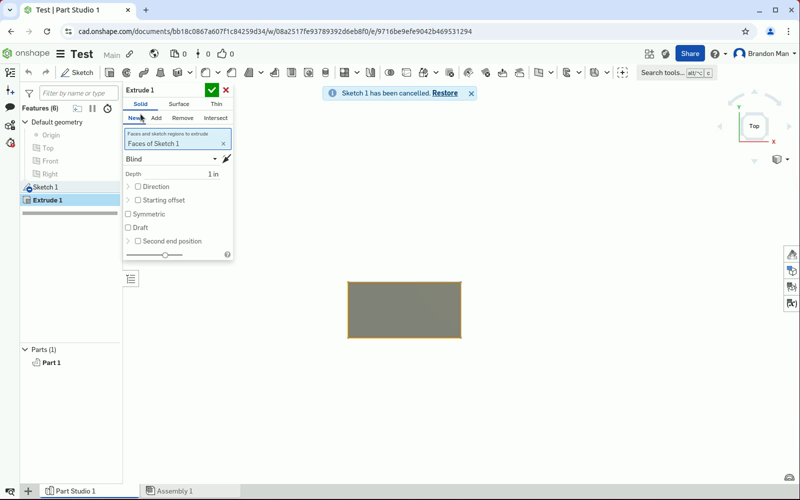
mouse_move(137, 120)
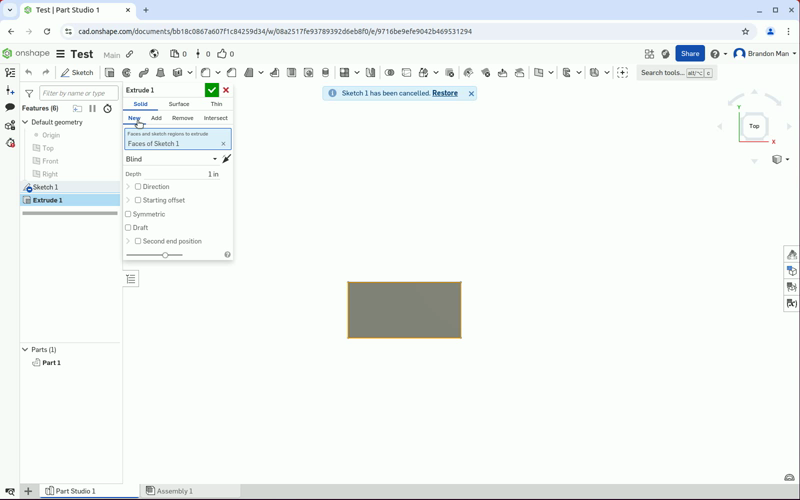
click(137, 120)
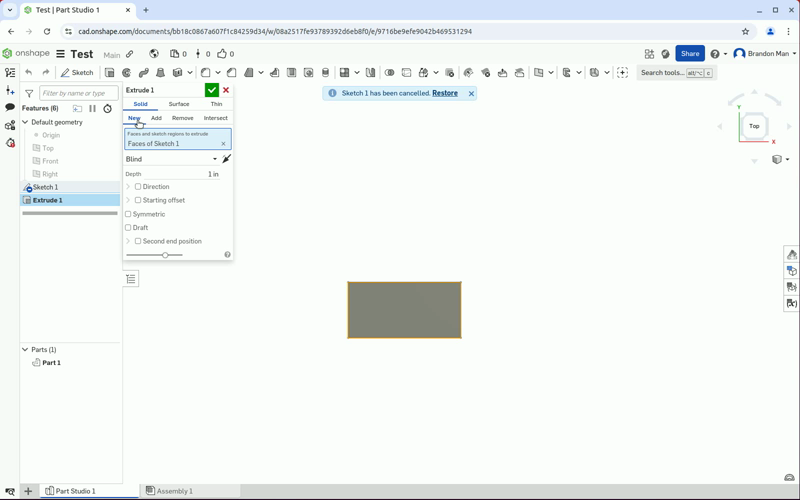
key(tab, 4)
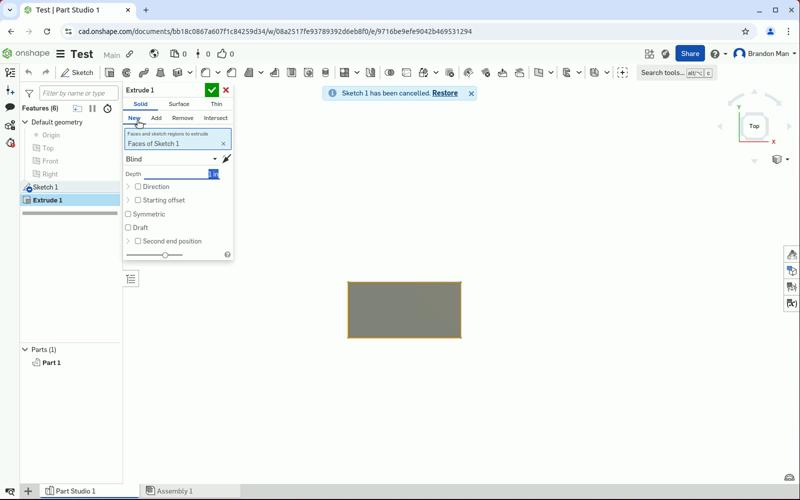
text(0.241)
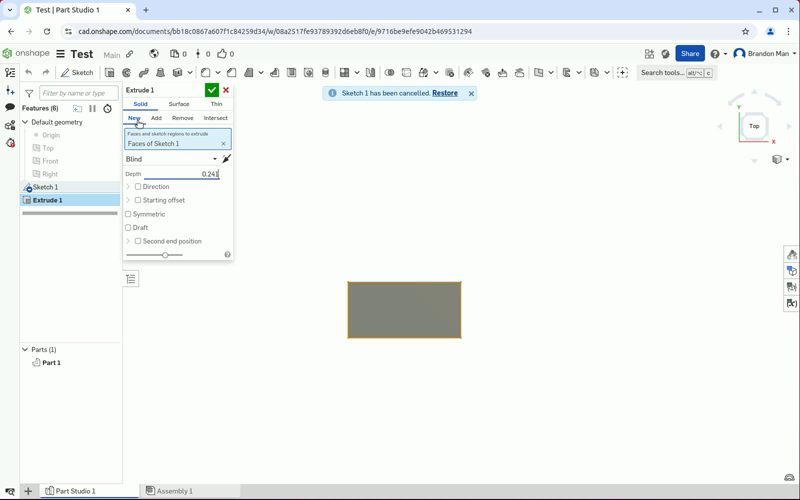
key(enter)
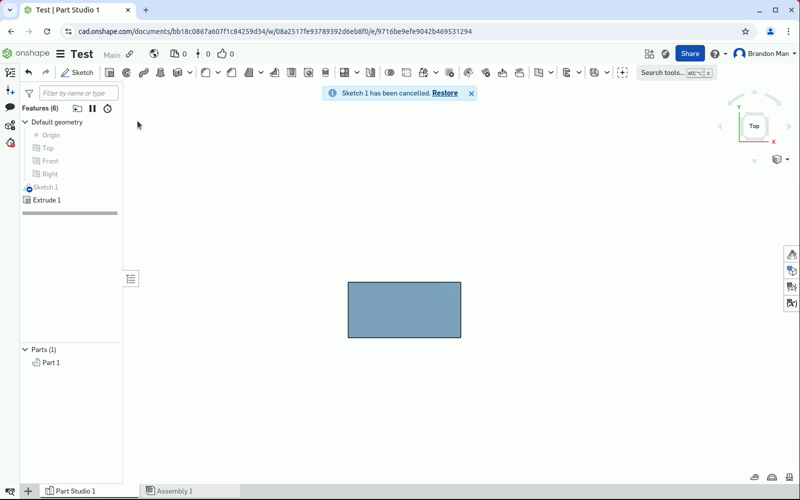
key(shift+h)
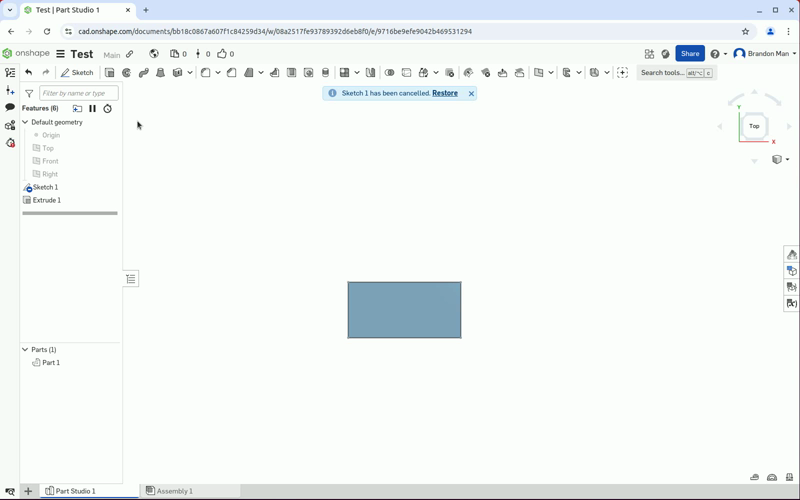
key(shift+h)
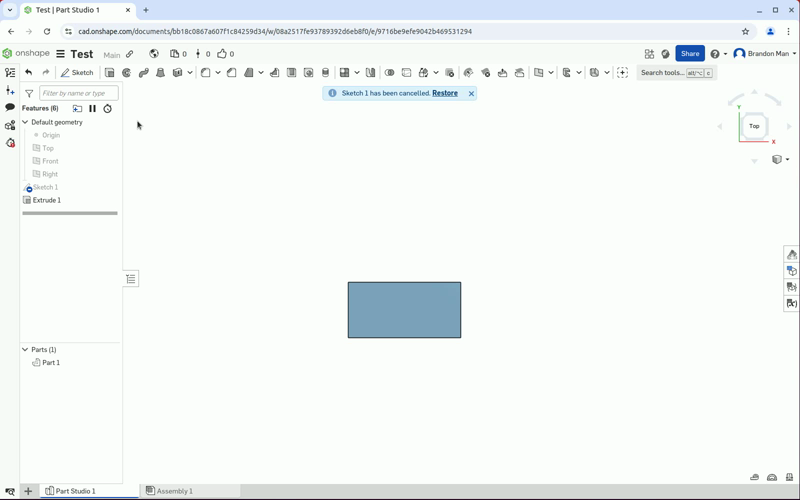
mouse_move(73, 189)
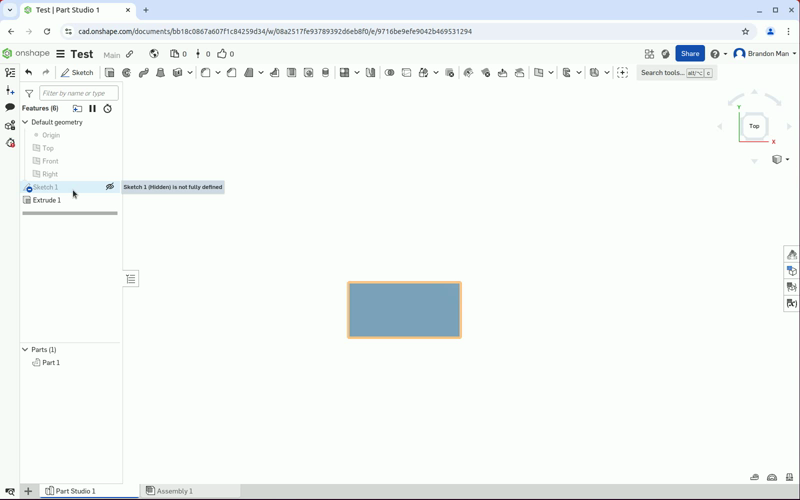
click(73, 189)
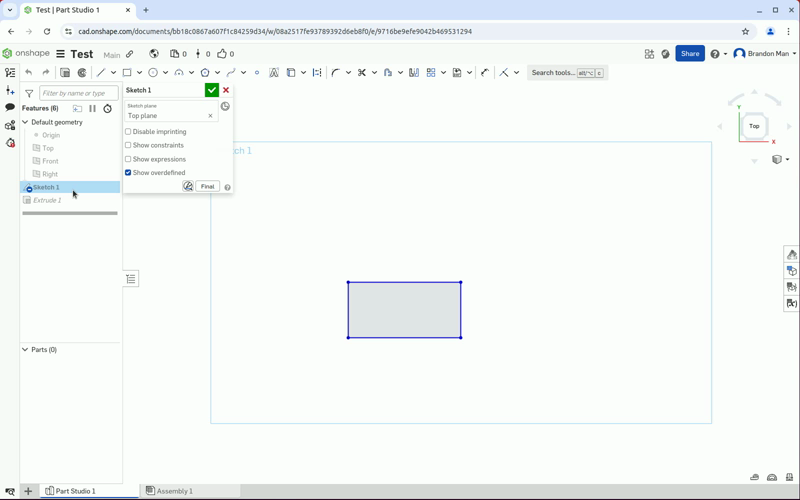
mouse_move(229, 92)
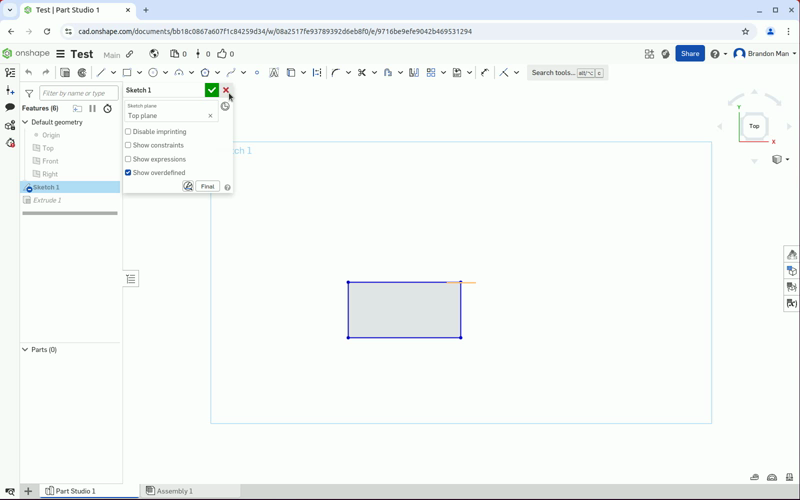
click(229, 92)
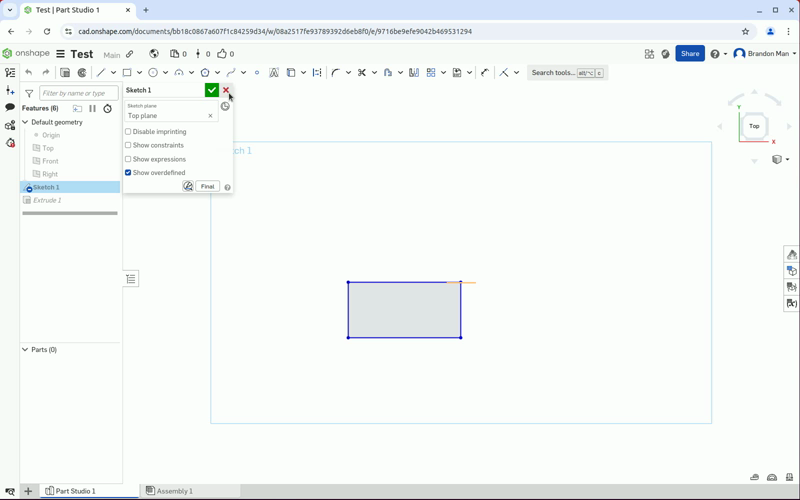
key(shift+s)
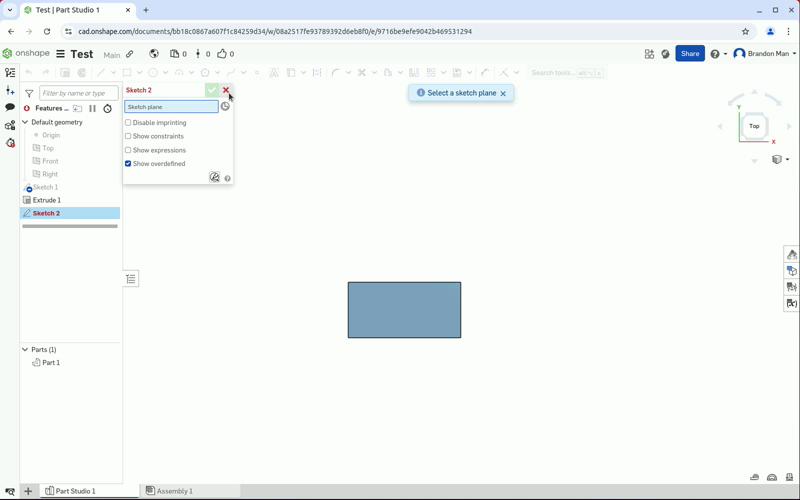
mouse_move(73, 150)
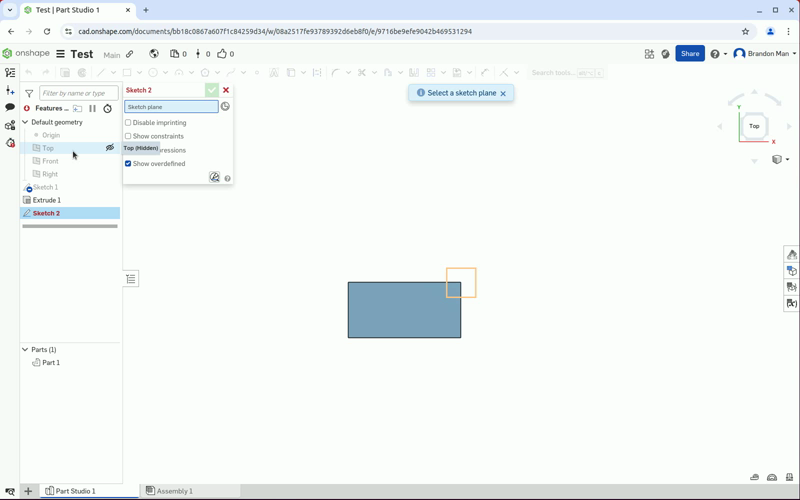
click(73, 150)
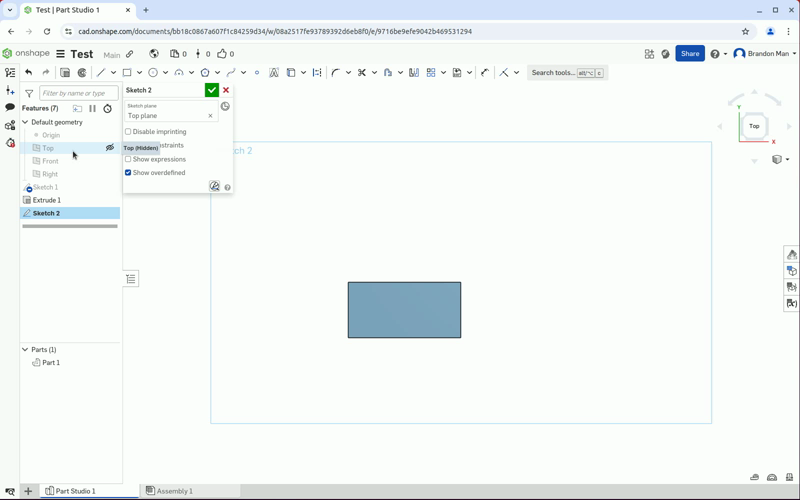
mouse_move(73, 352)
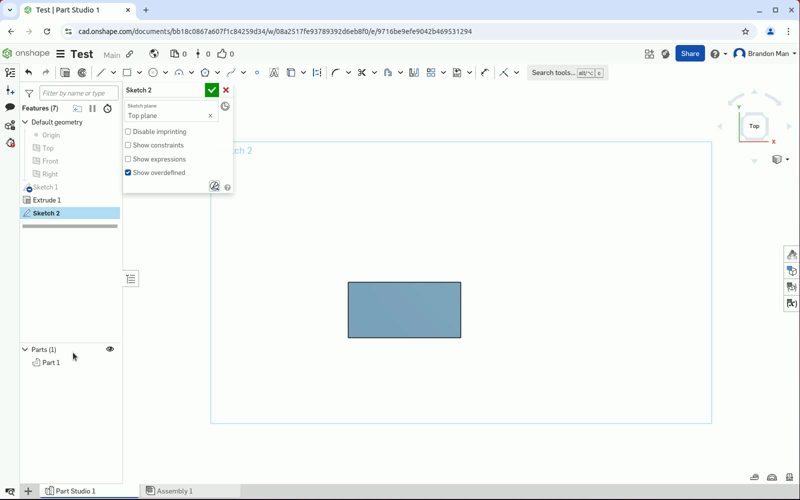
key(y)
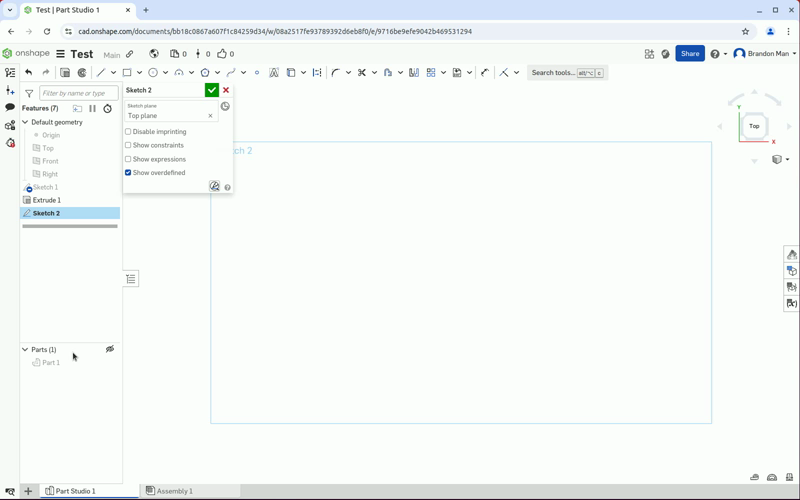
key(l)
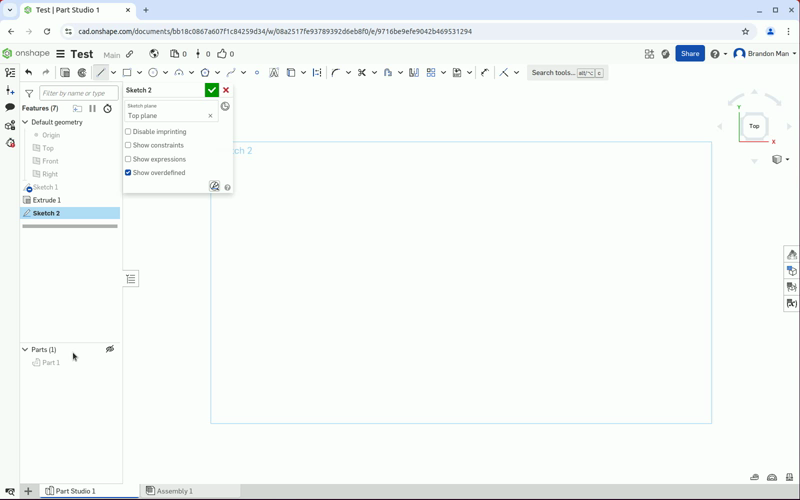
key_down(shift)
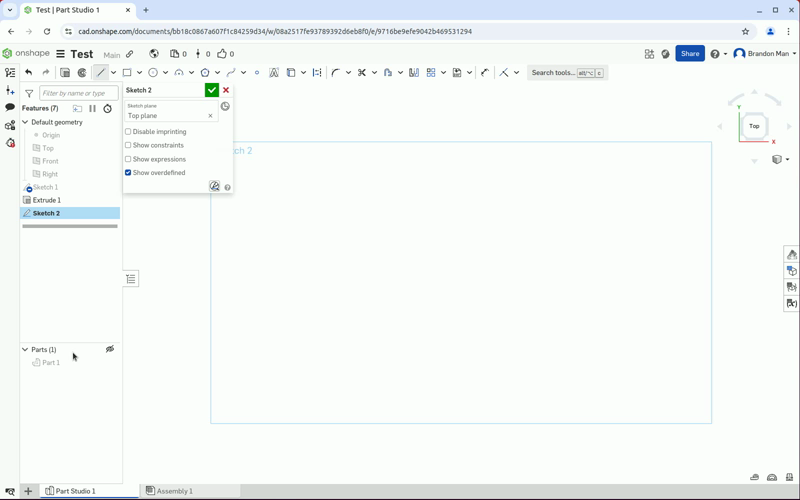
mouse_move(449, 318)
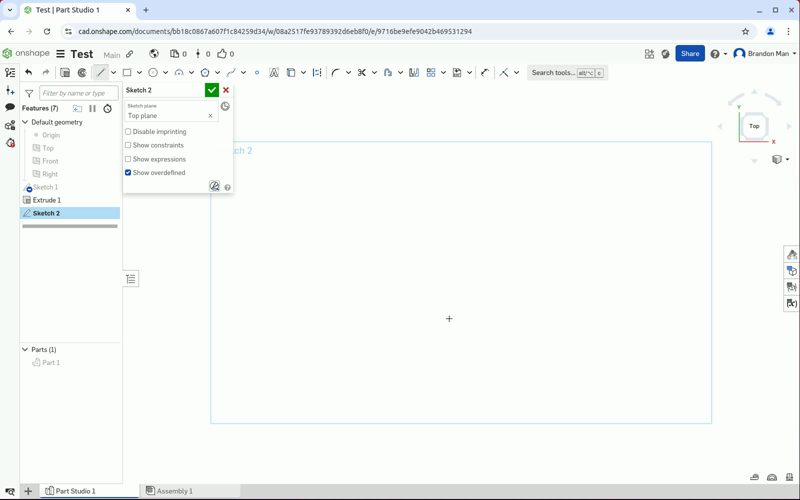
click(449, 318)
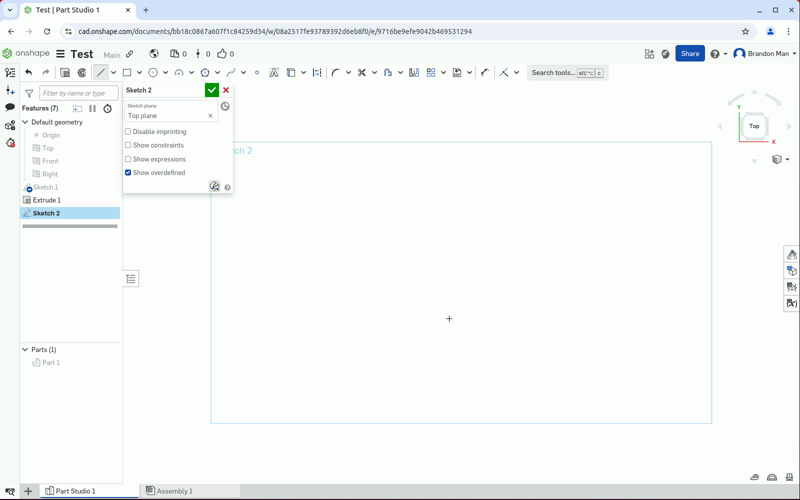
key_up(shift)
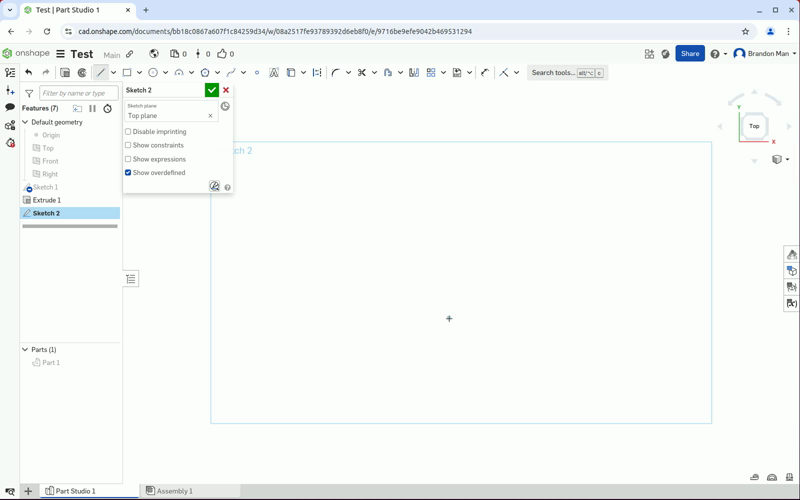
key_down(shift)
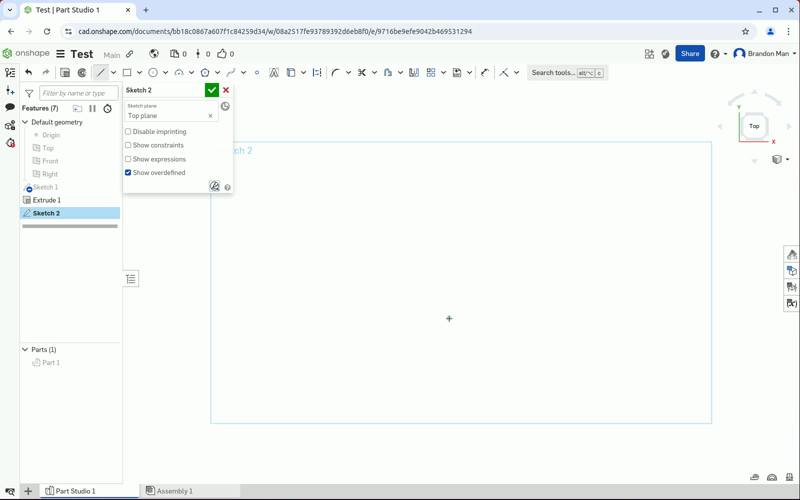
mouse_move(479, 318)
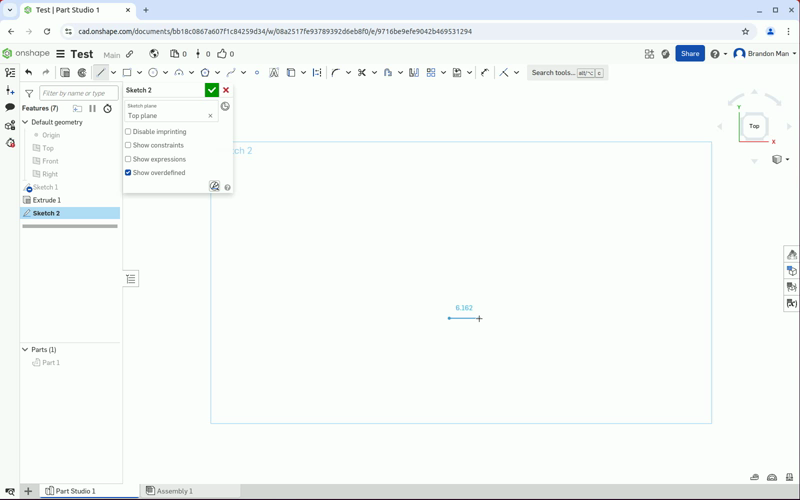
mouse_move(457, 318)
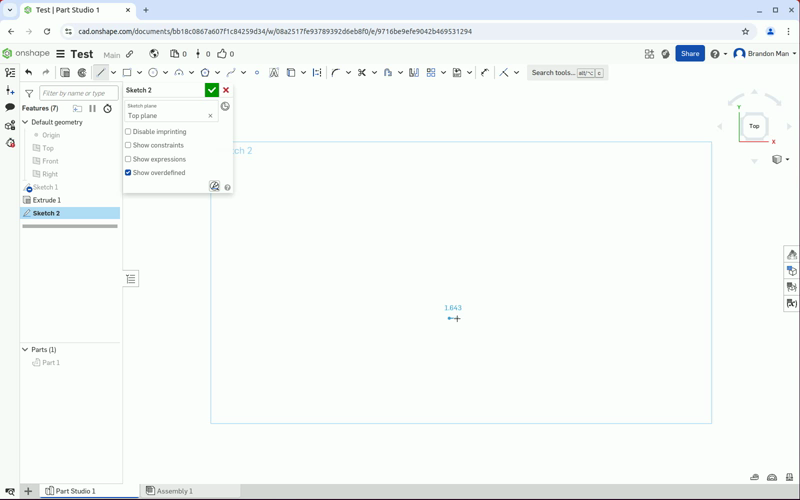
click(457, 318)
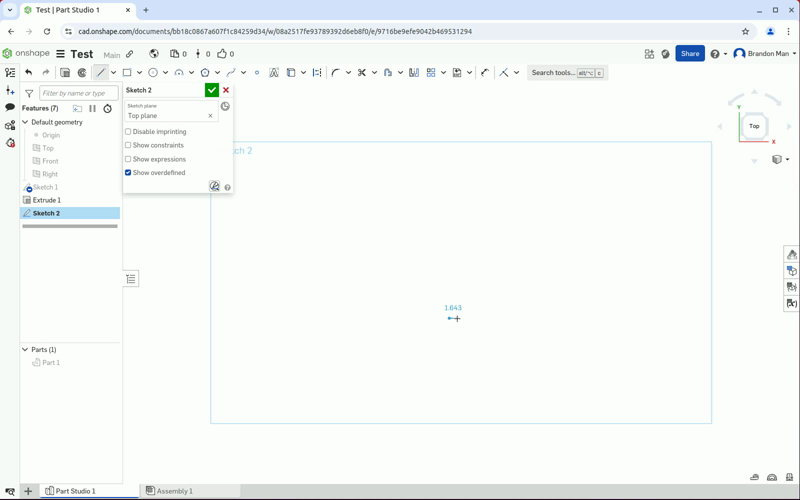
key_up(shift)
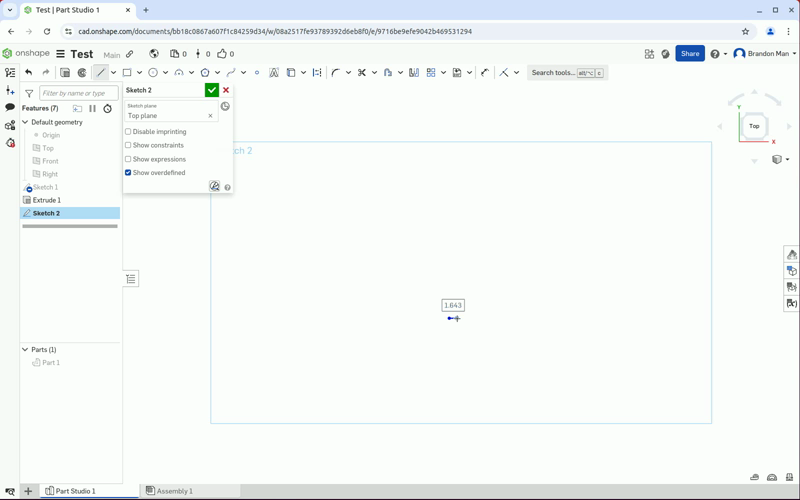
key_down(shift)
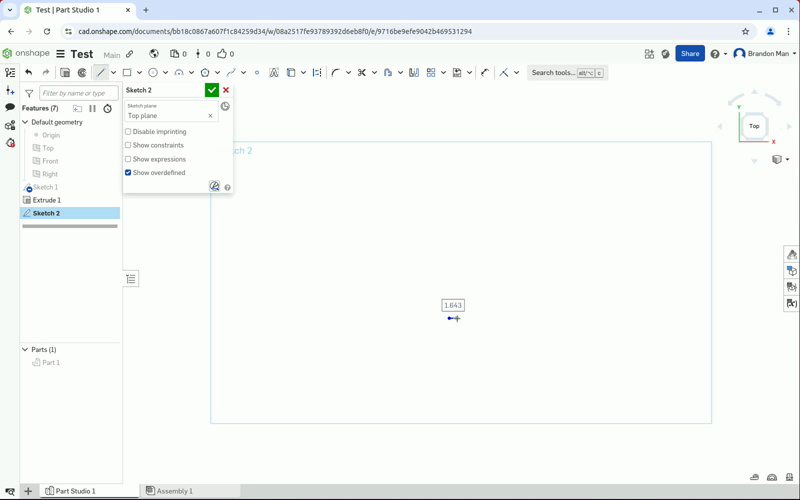
mouse_move(487, 318)
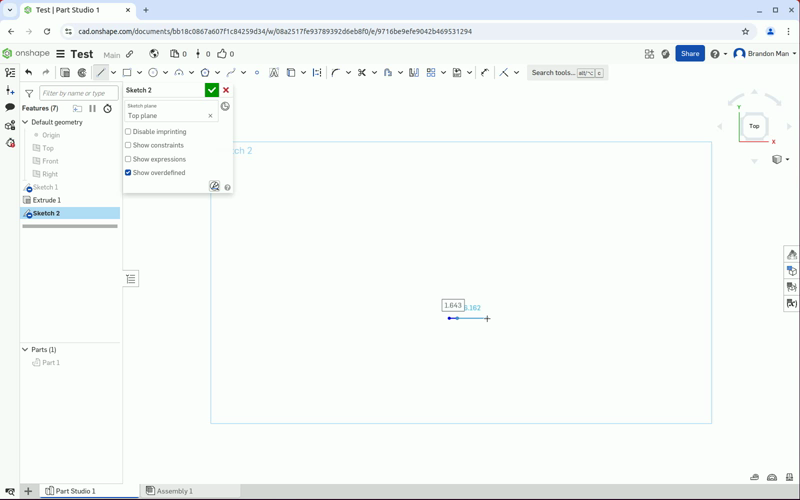
mouse_move(457, 303)
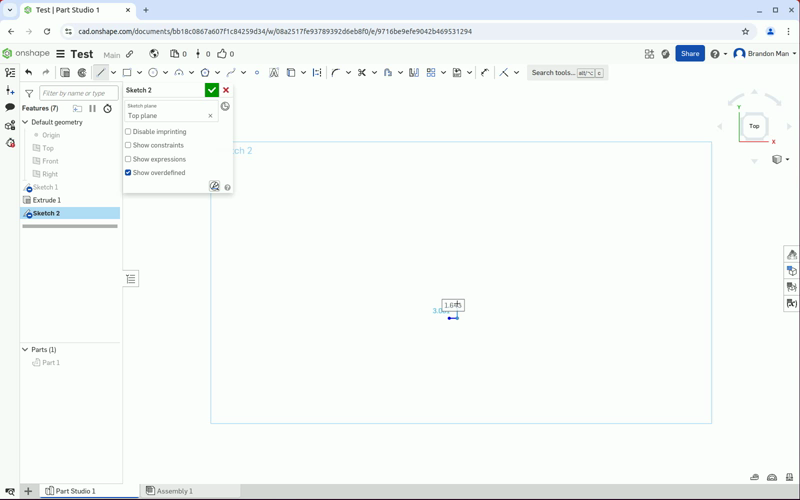
click(457, 303)
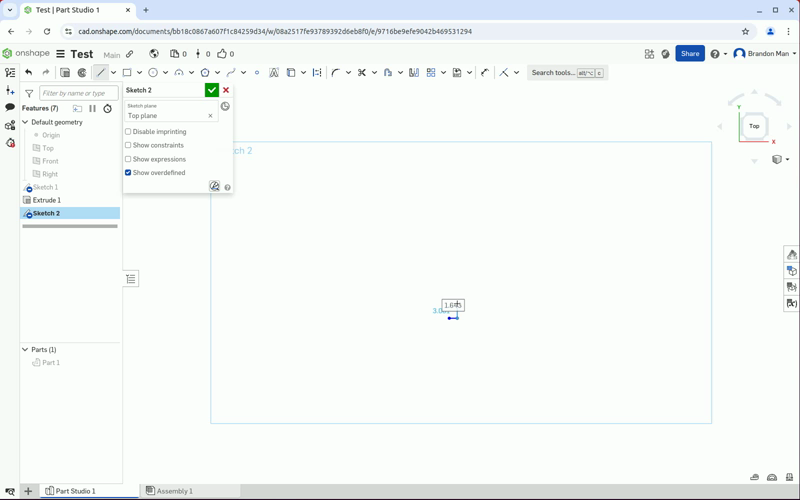
key_up(shift)
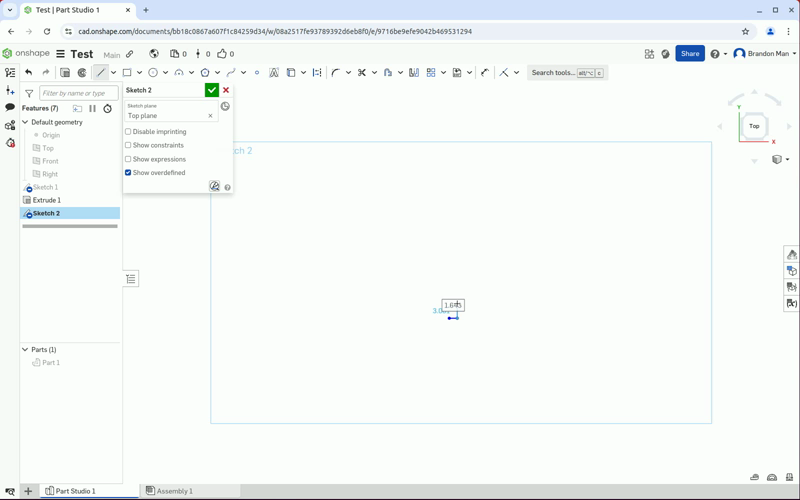
key_down(shift)
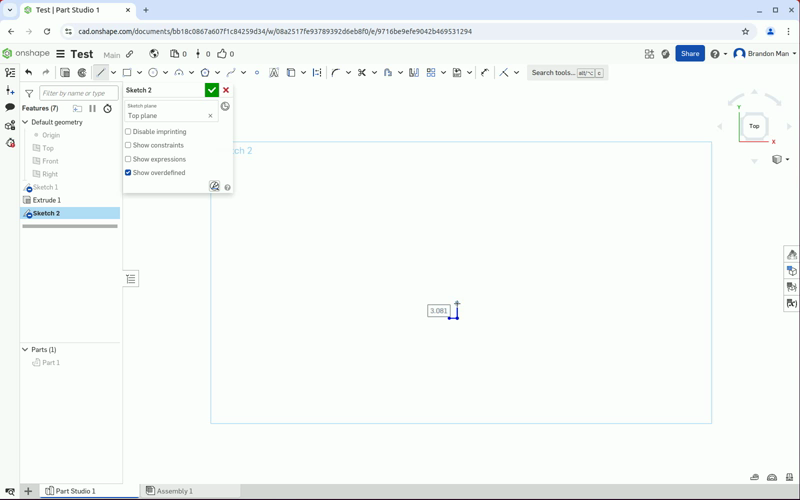
mouse_move(487, 303)
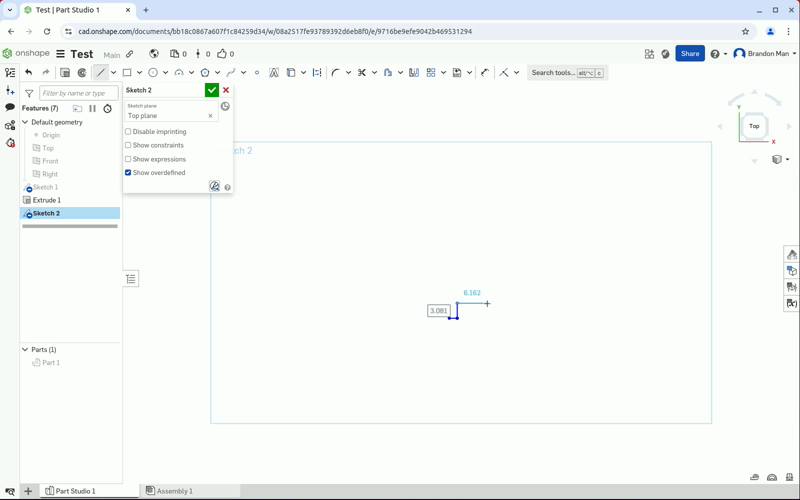
mouse_move(449, 303)
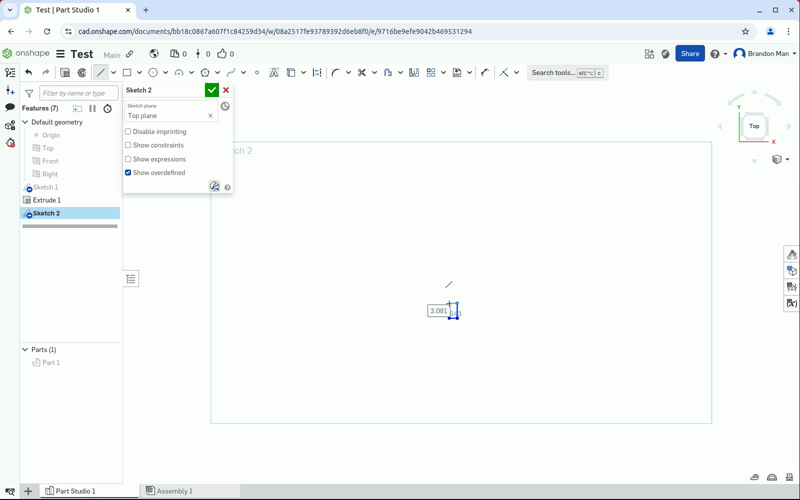
click(449, 303)
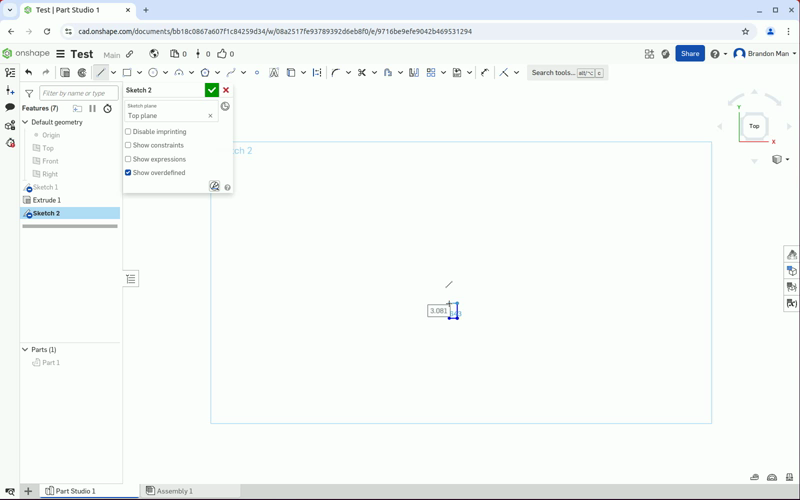
key_up(shift)
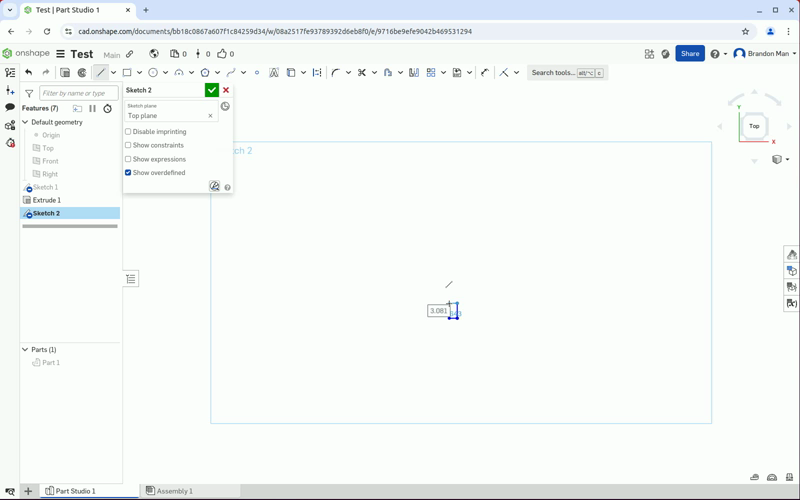
mouse_move(479, 303)
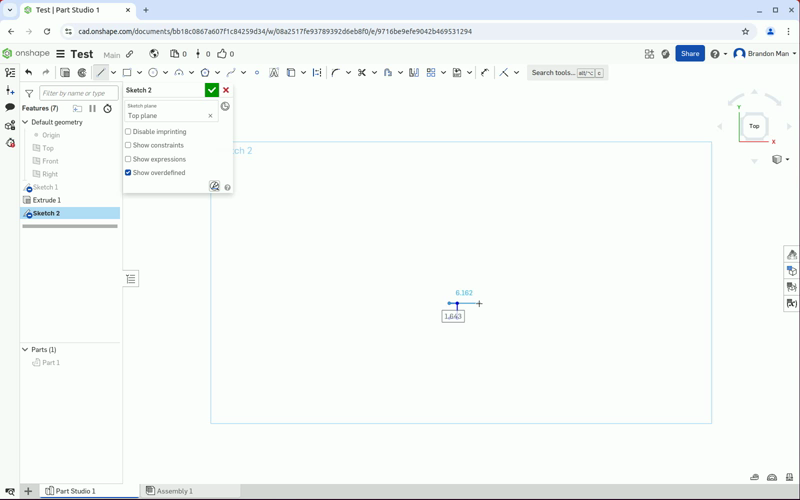
key_down(shift)
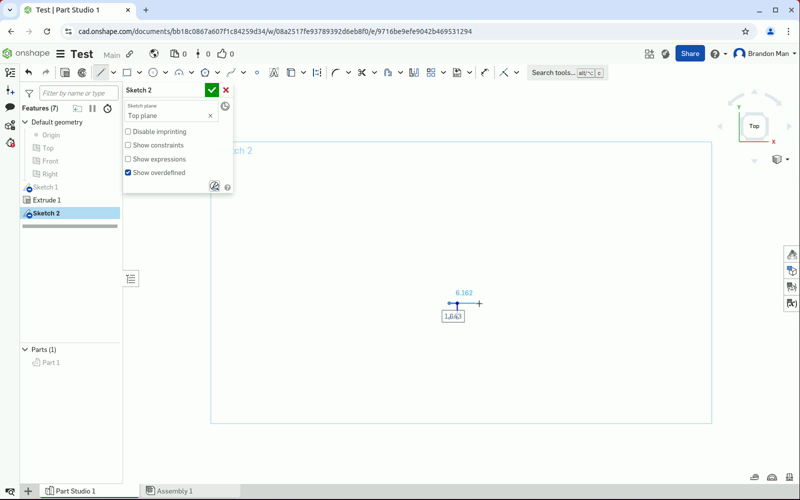
mouse_move(449, 318)
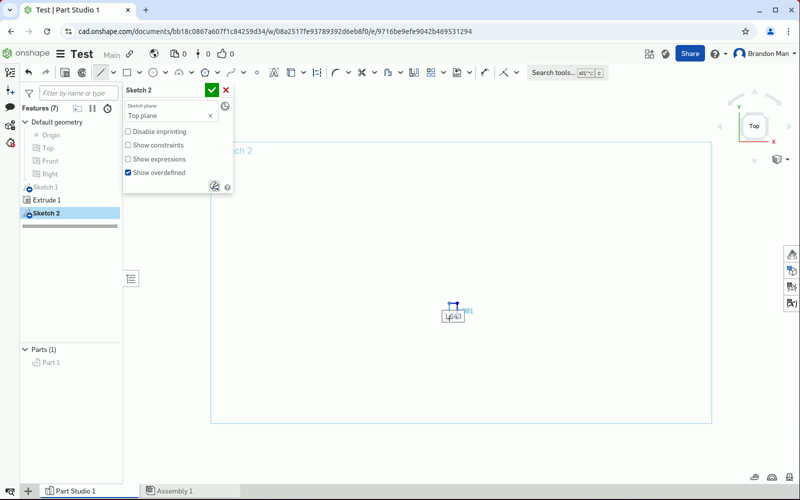
key_up(shift)
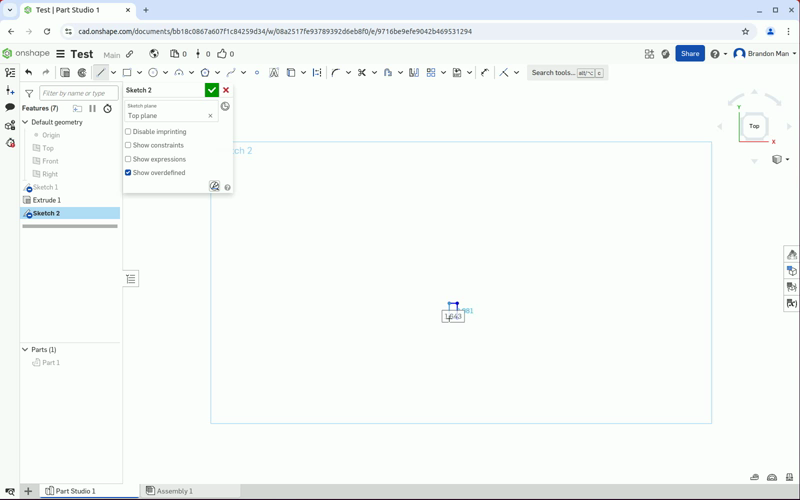
click(449, 318)
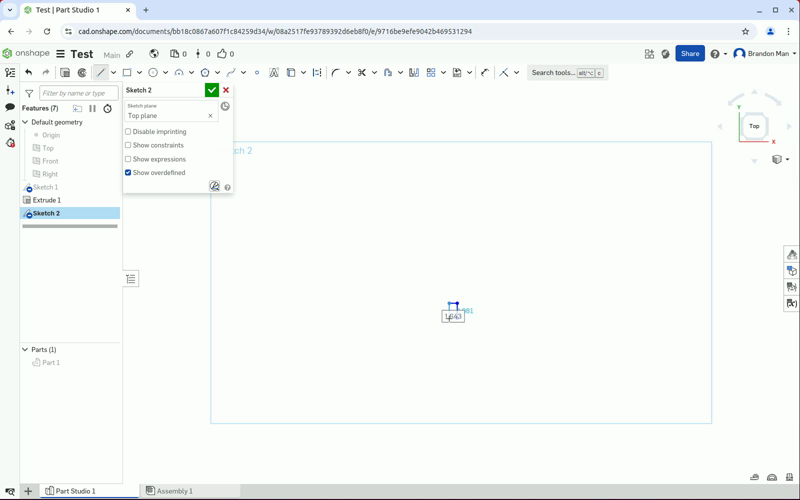
key(esc)
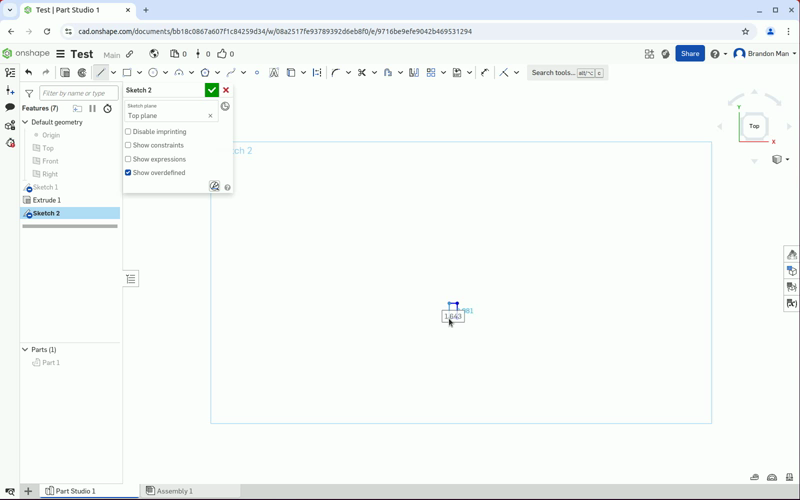
mouse_move(453, 308)
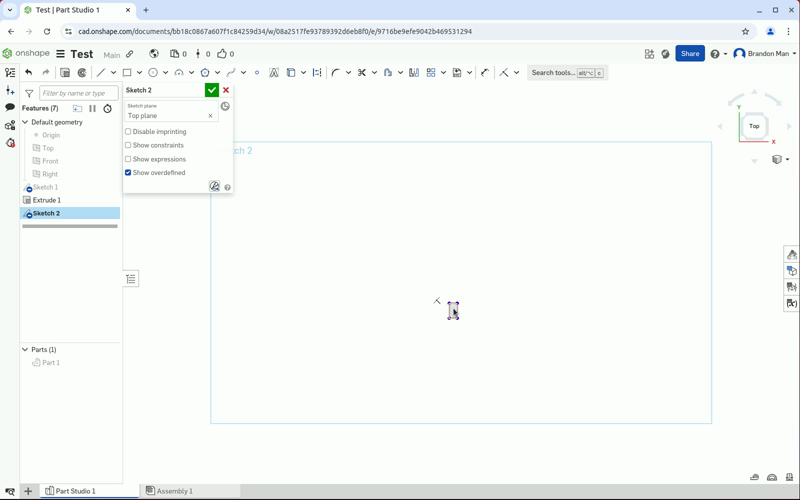
scroll(6)
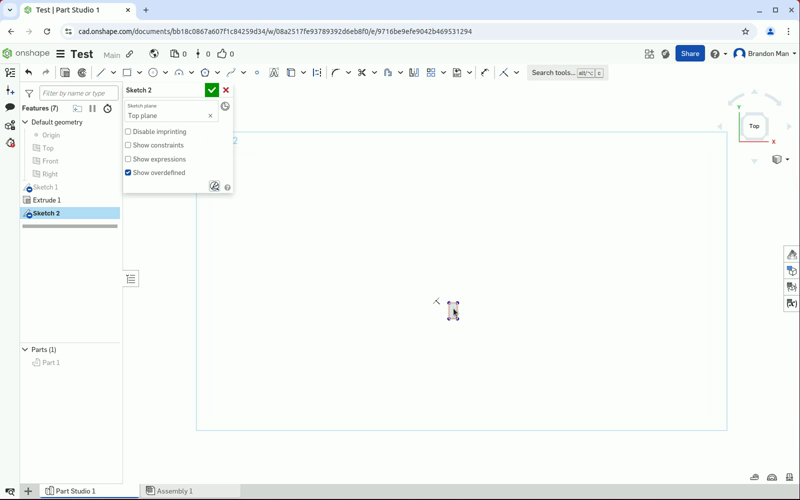
scroll(6)
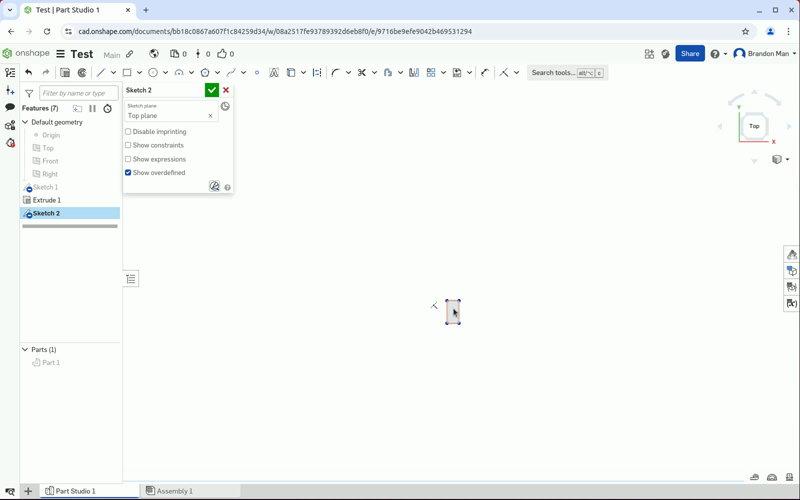
scroll(6)
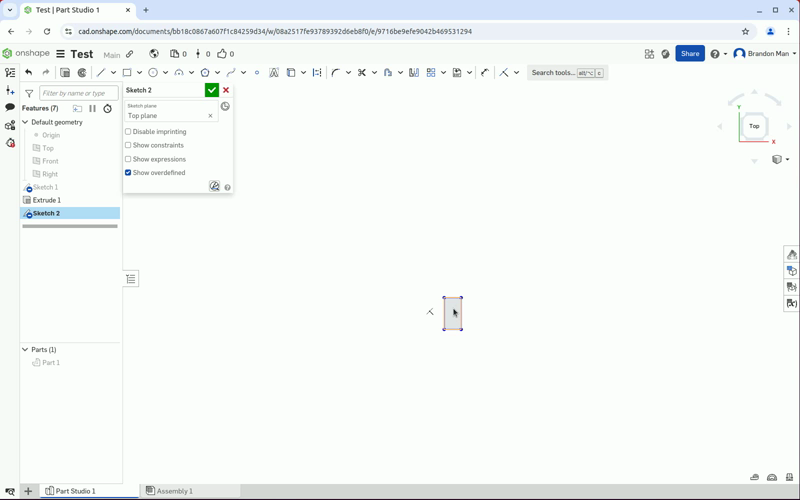
scroll(6)
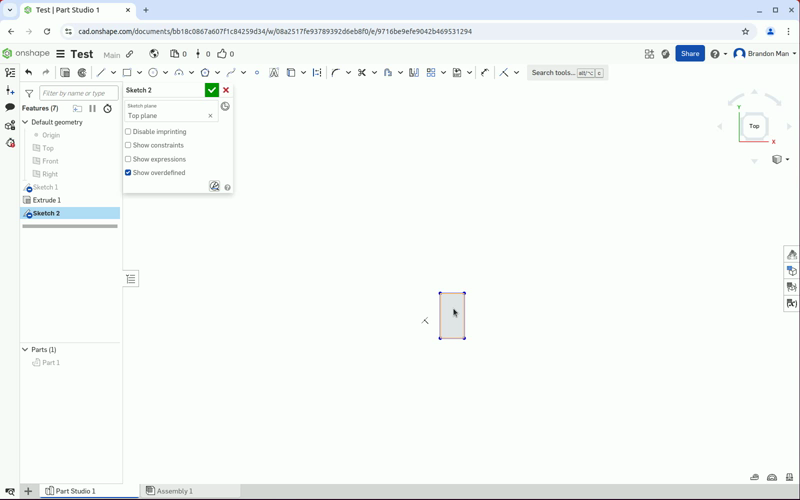
scroll(6)
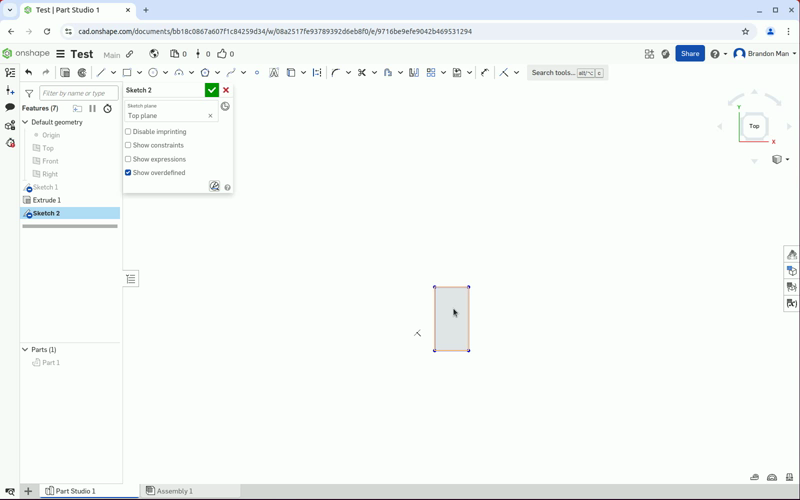
scroll(6)
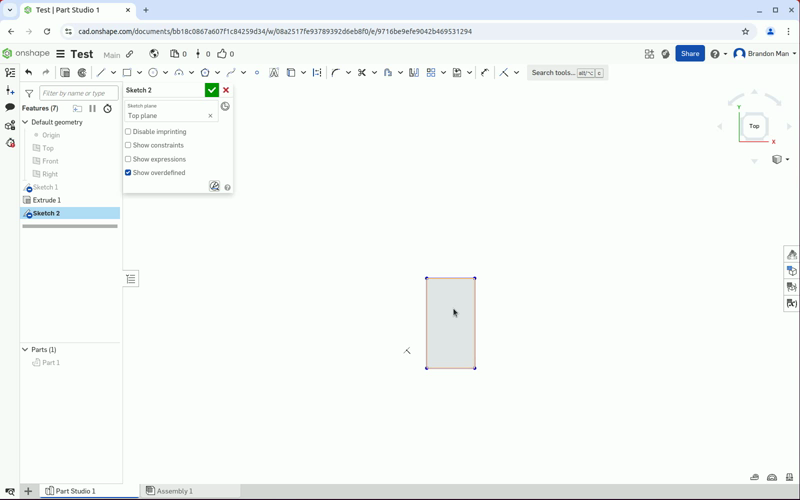
scroll(6)
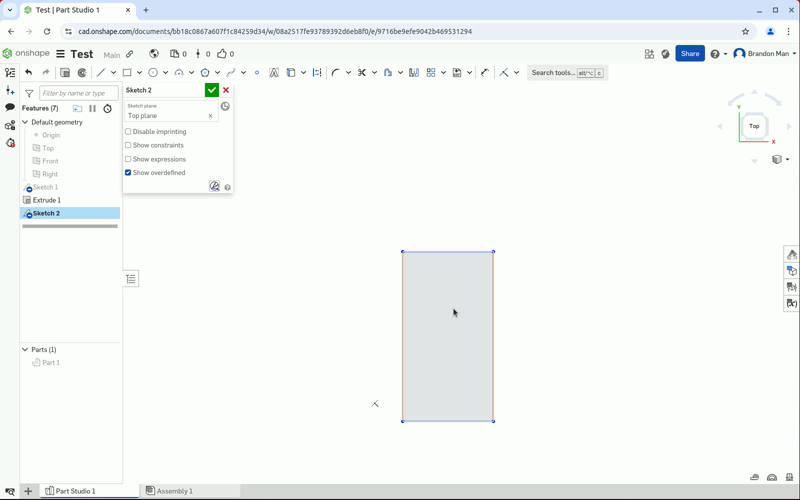
click(453, 308)
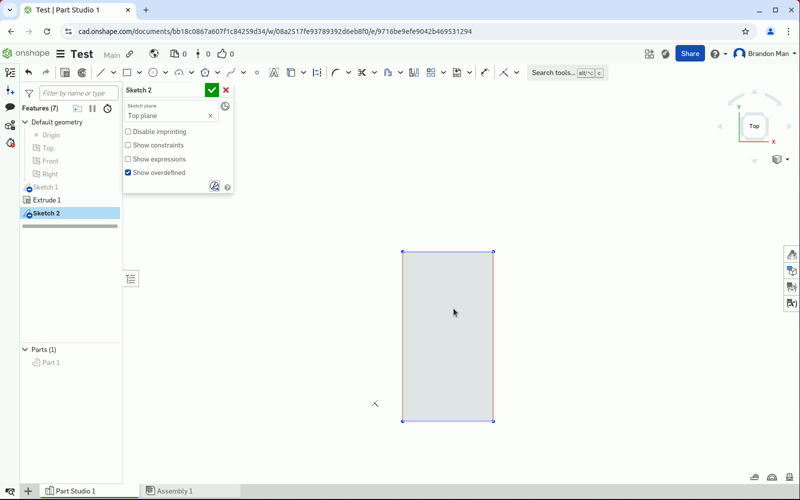
scroll(-6)
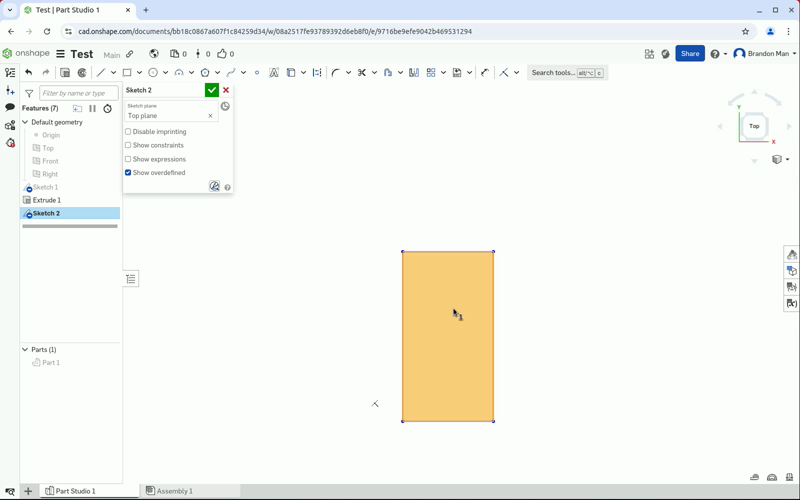
scroll(-6)
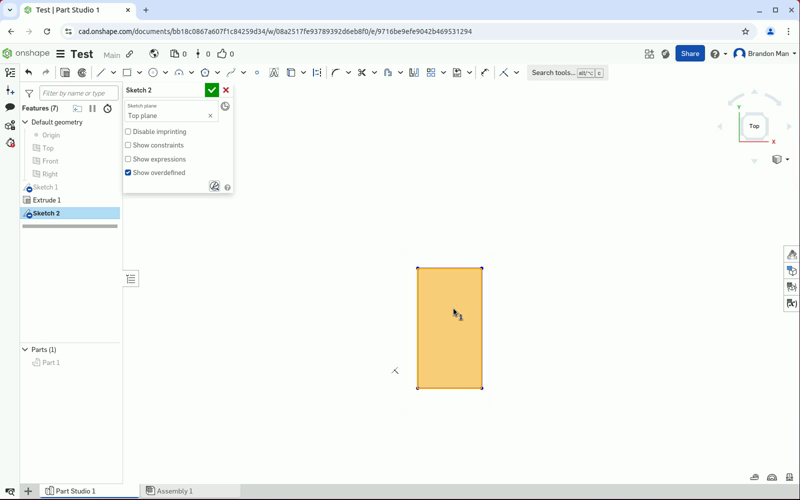
scroll(-6)
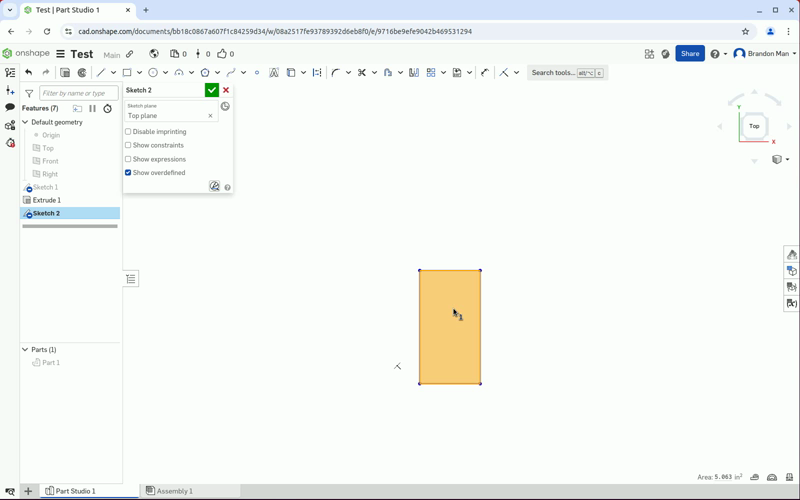
scroll(-6)
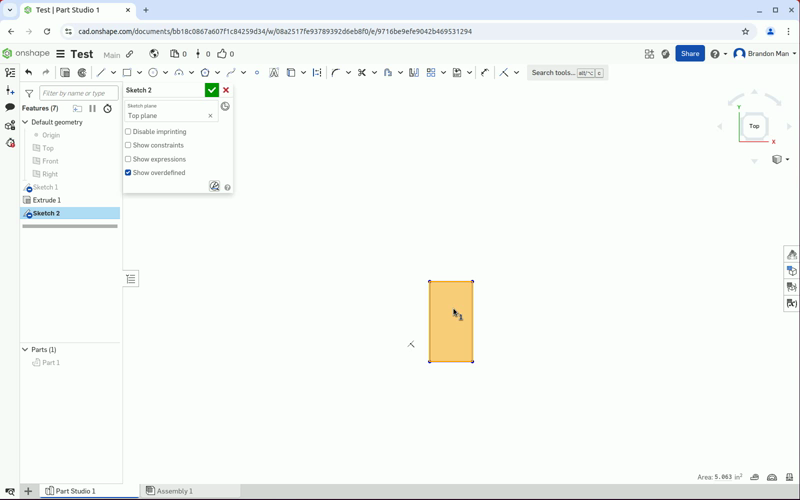
scroll(-6)
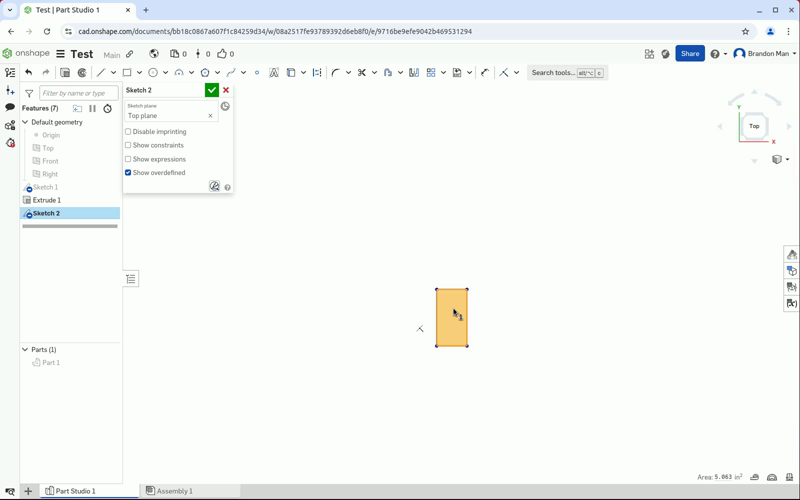
scroll(-6)
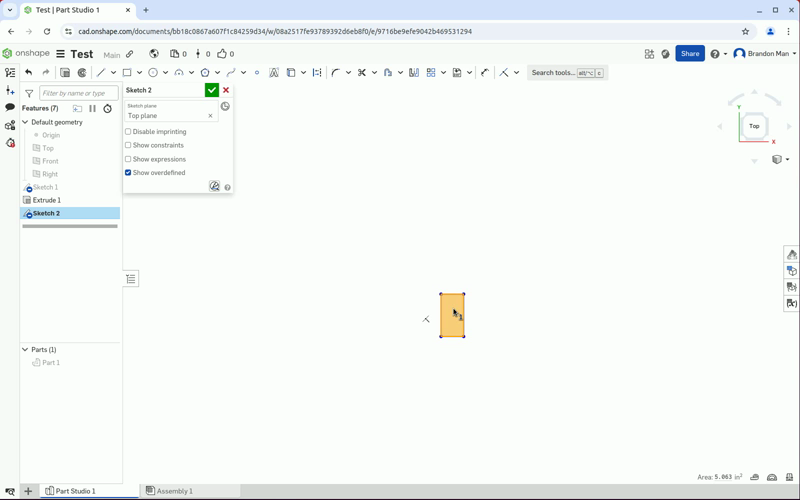
scroll(-6)
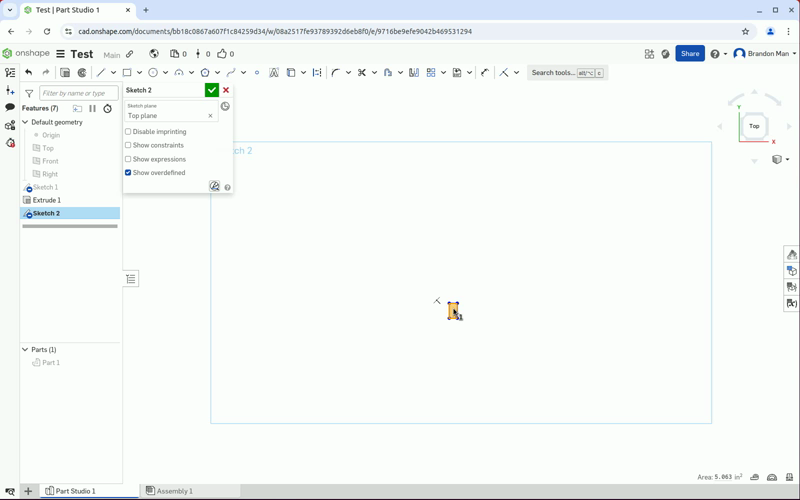
mouse_move(73, 352)
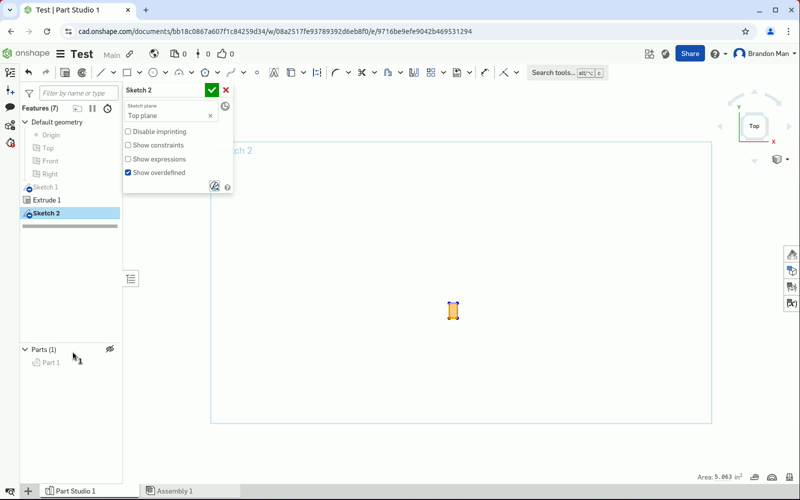
key(shift+y)
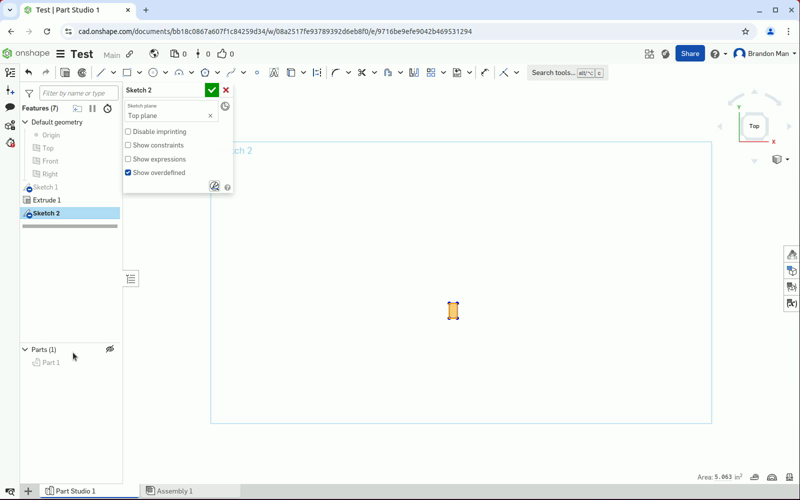
key(shift+e)
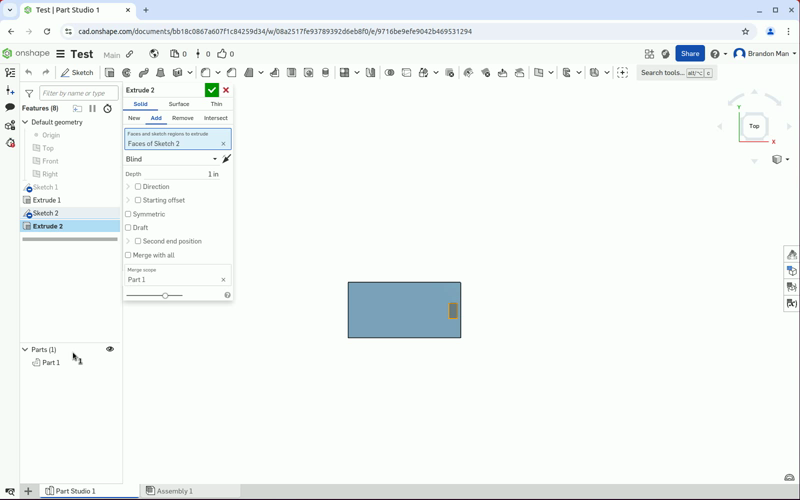
mouse_move(143, 106)
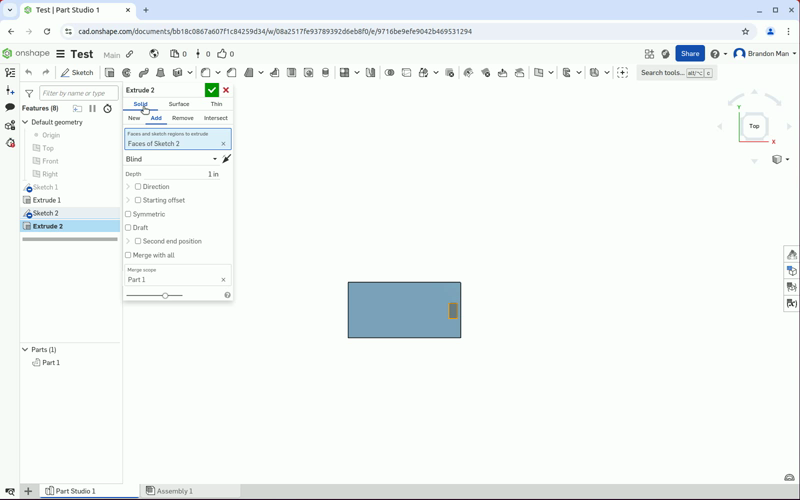
click(143, 106)
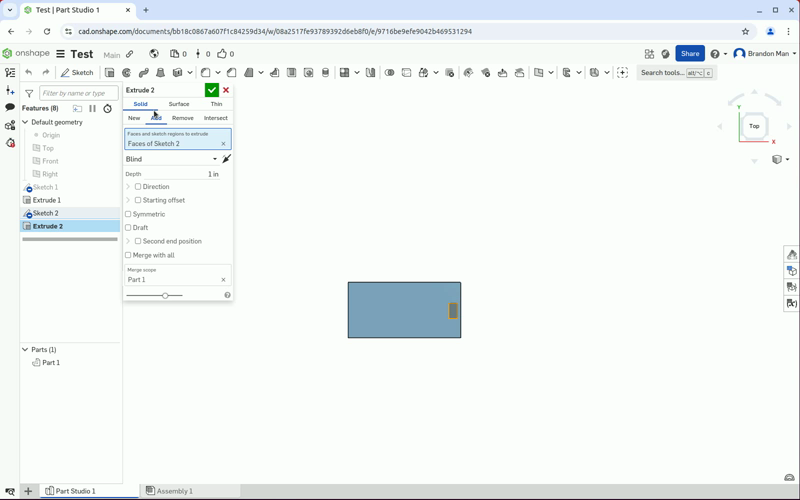
mouse_move(186, 120)
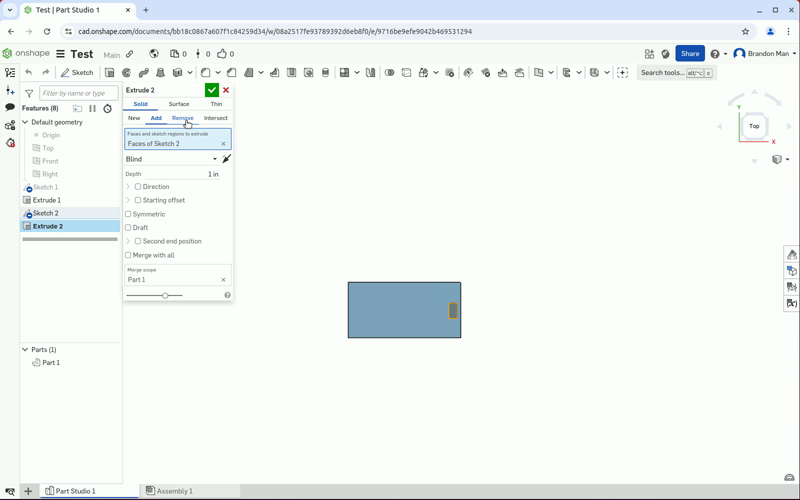
click(186, 120)
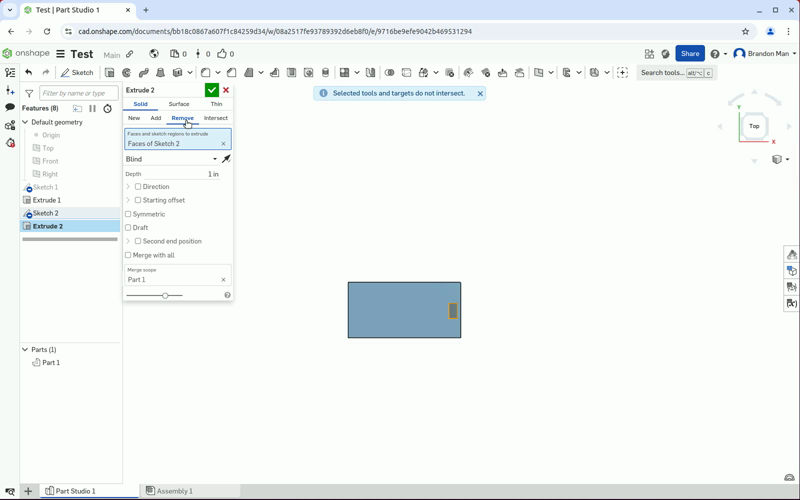
key(tab, 4)
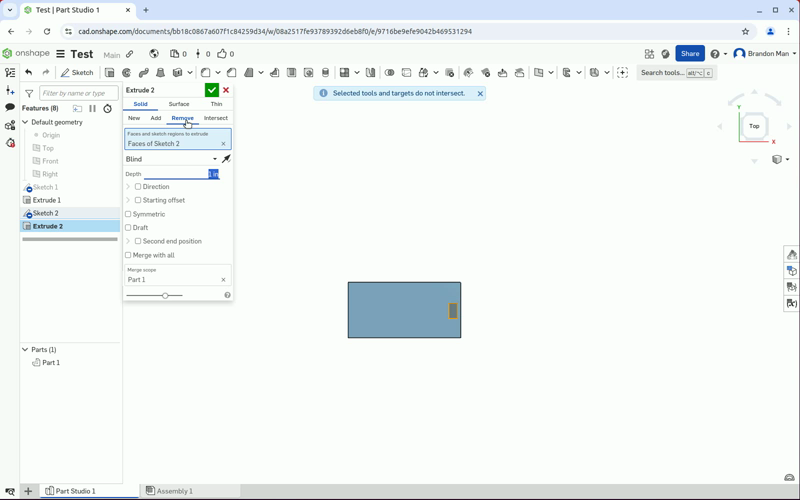
text(-0.241)
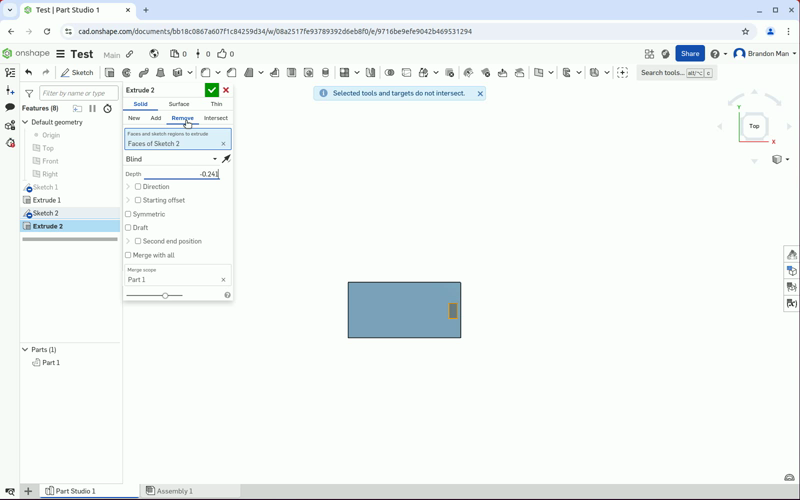
key(tab, 6)
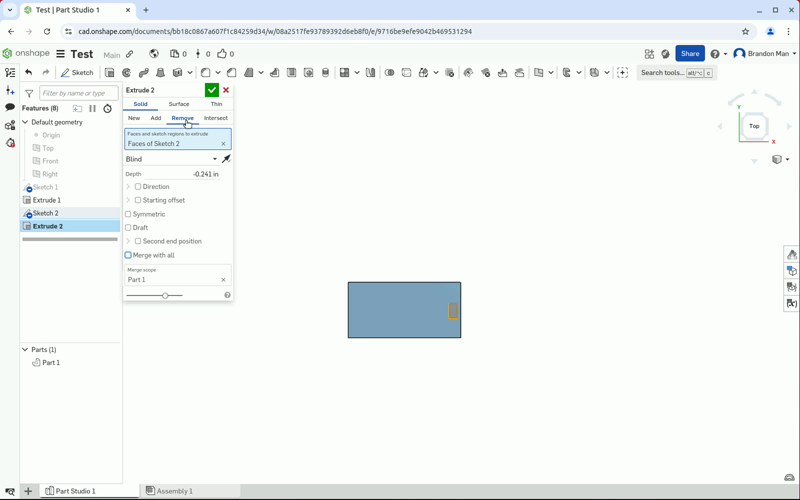
key(space)
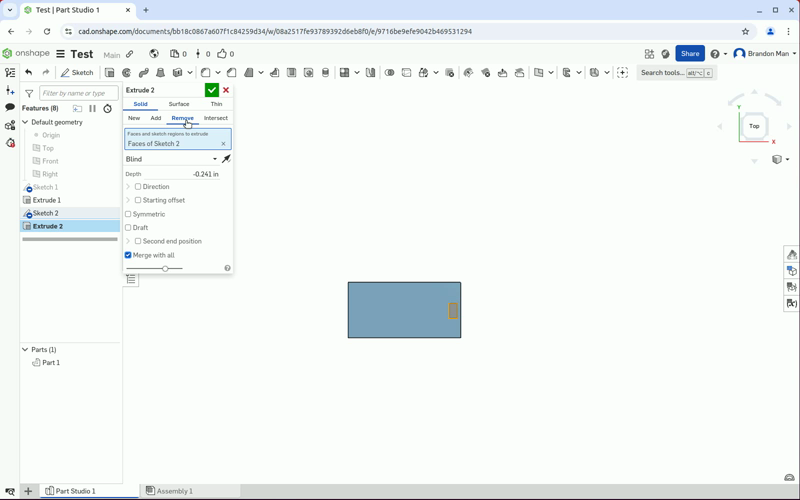
key(enter)
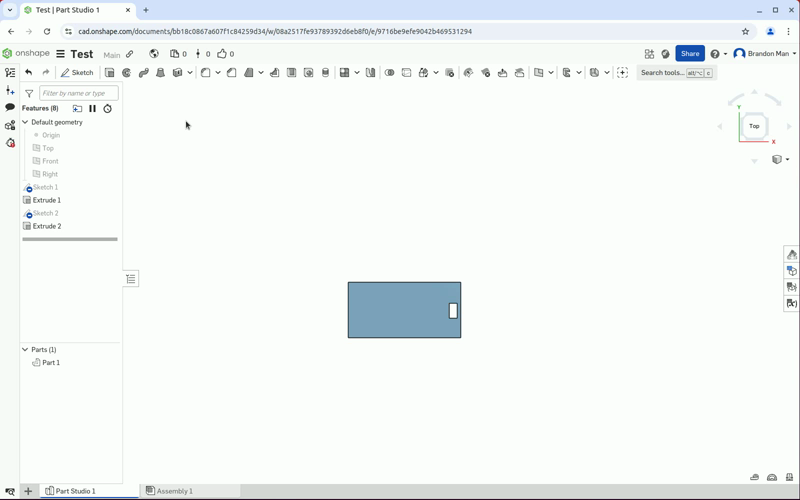
key(shift+h)
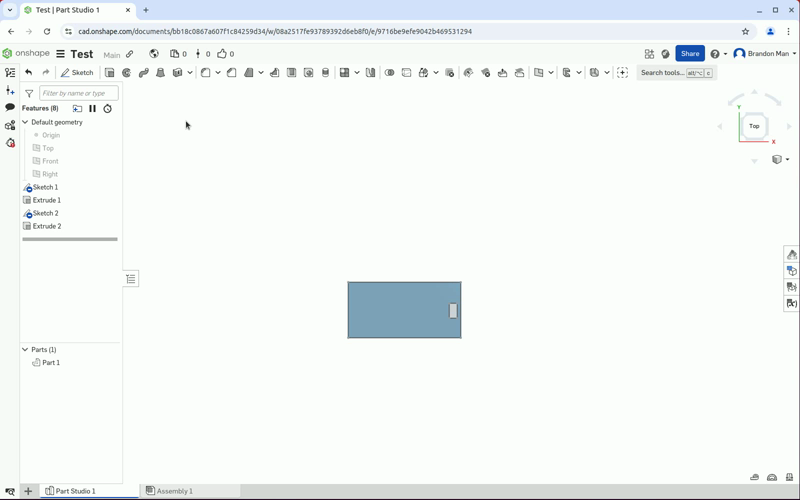
key(shift+h)
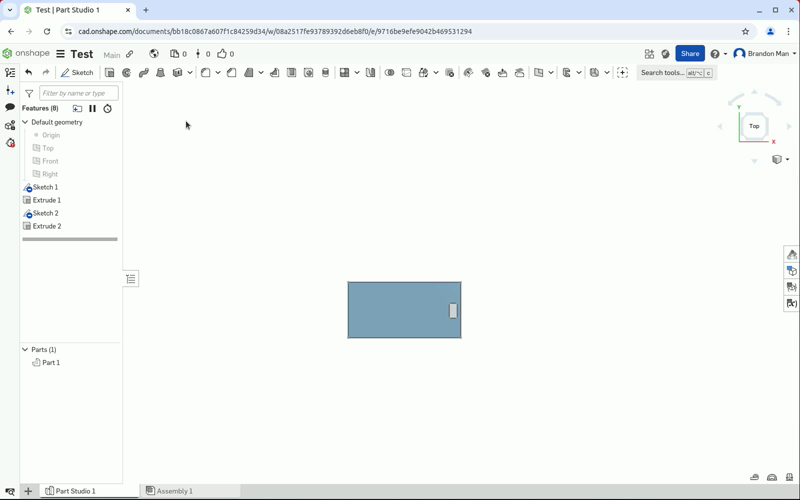
key(shift+7)
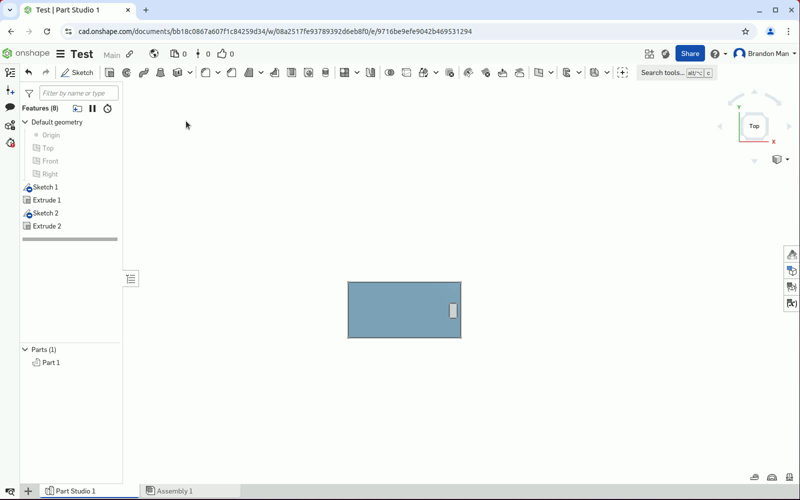
key(up, 3)
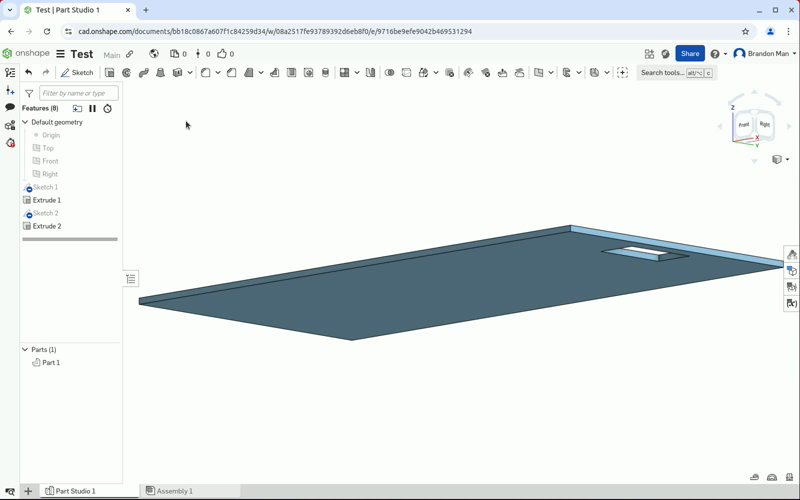
key(left, 3)
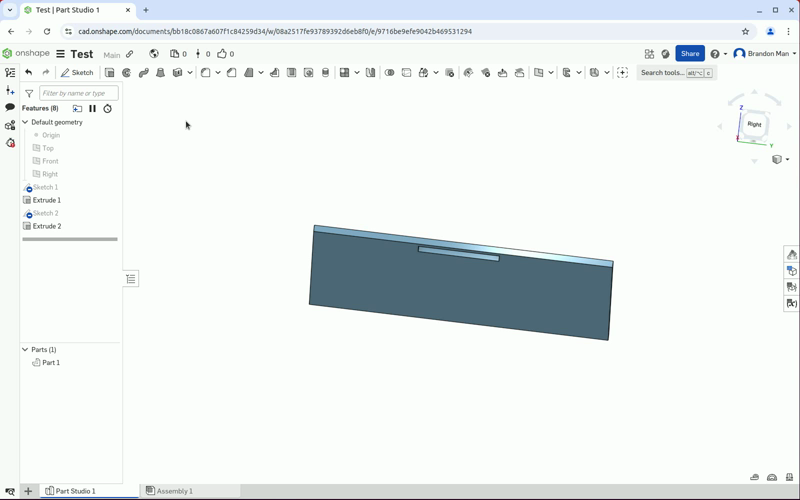
key(right, 3)
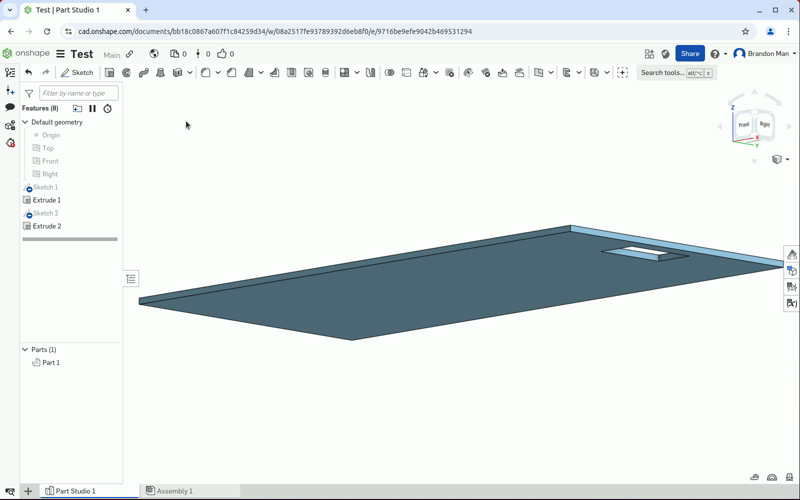
key(down, 3)
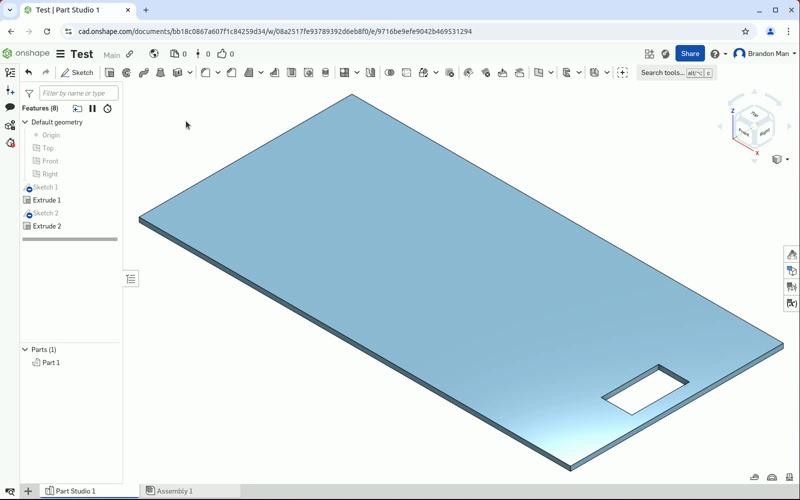
mouse_move(73, 189)
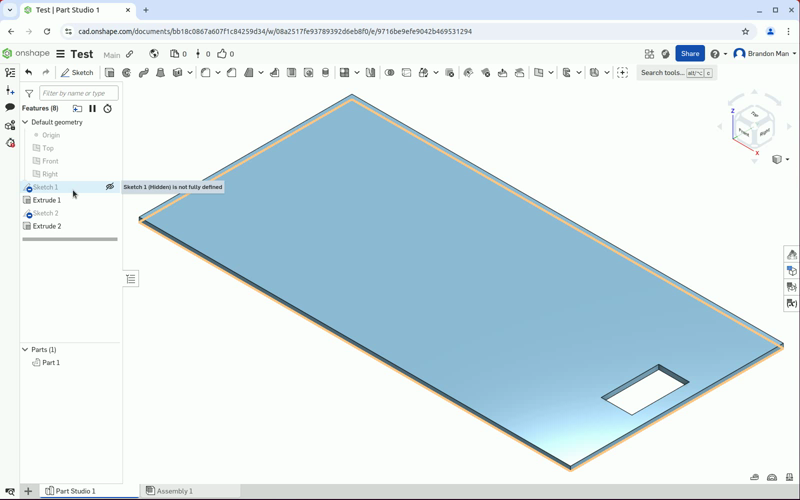
click(73, 189)